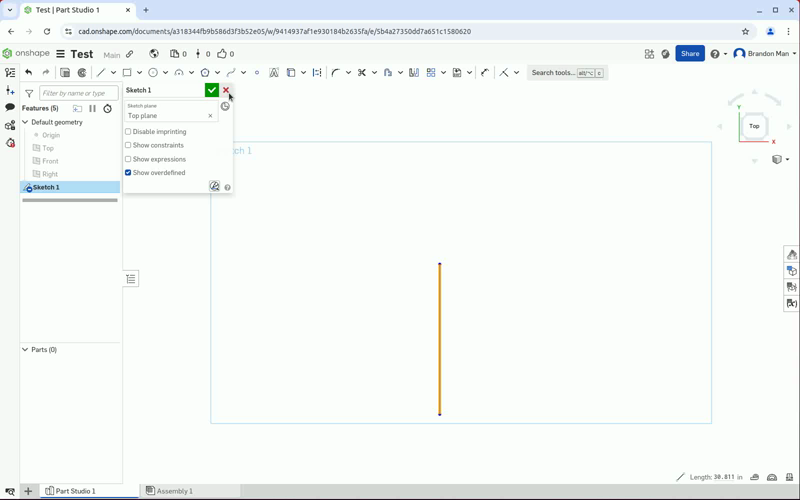
key(shift+h)
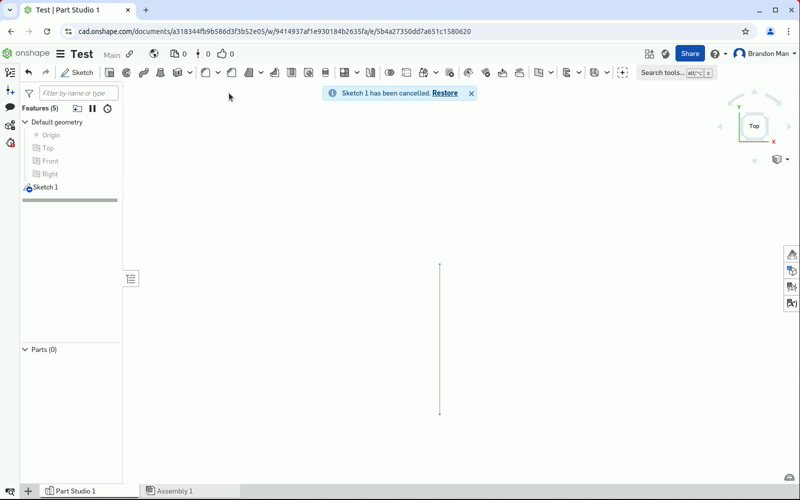
key(shift+s)
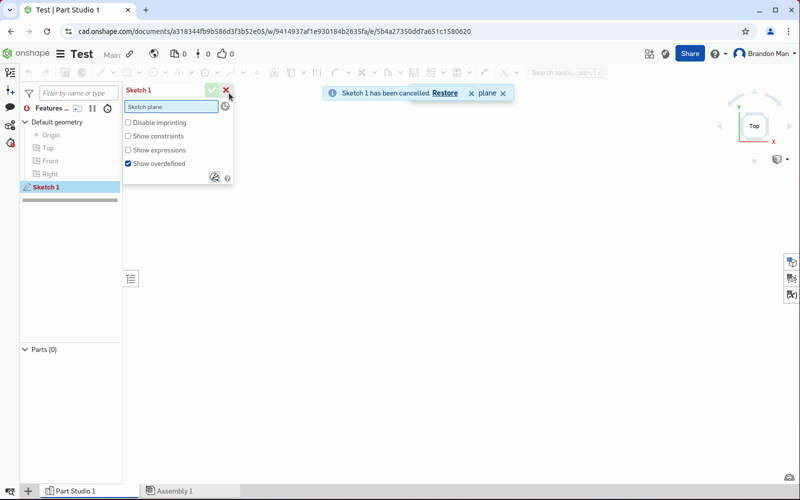
mouse_move(73, 150)
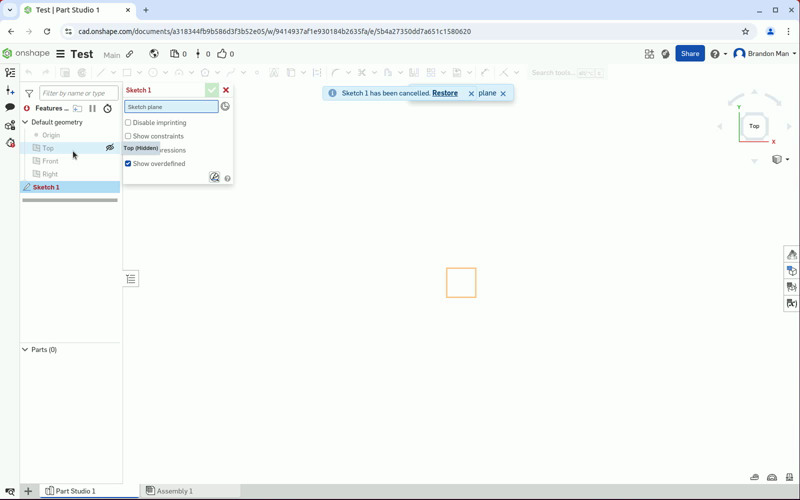
click(73, 150)
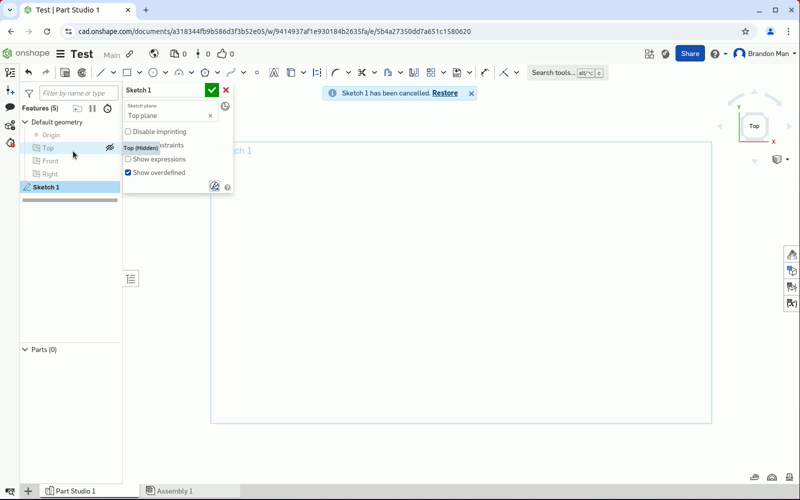
mouse_move(73, 352)
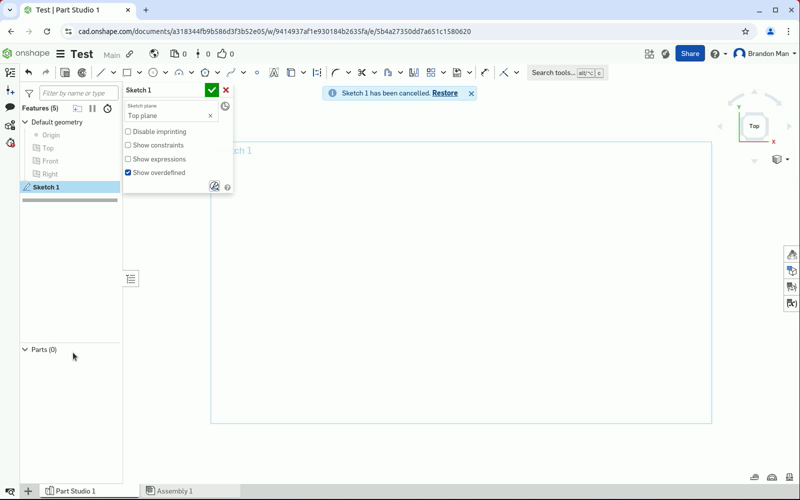
key(y)
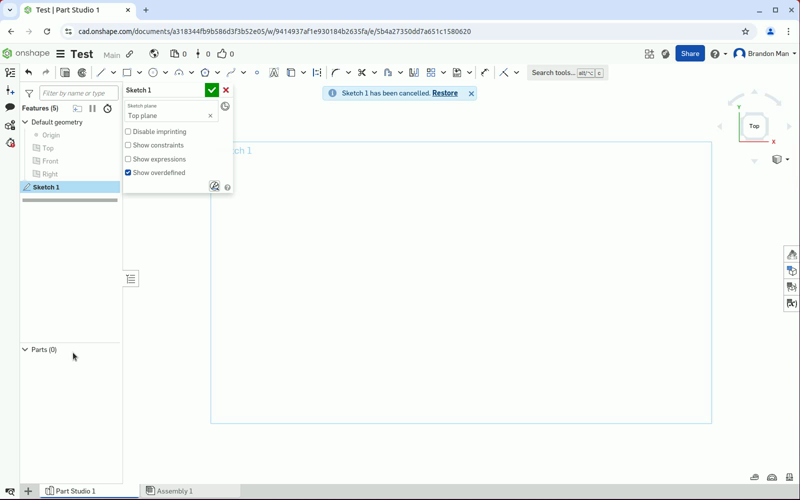
key(l)
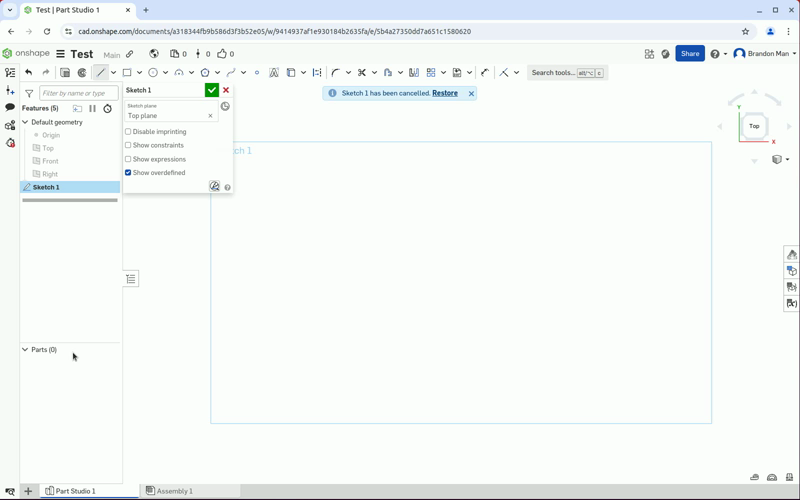
key_down(shift)
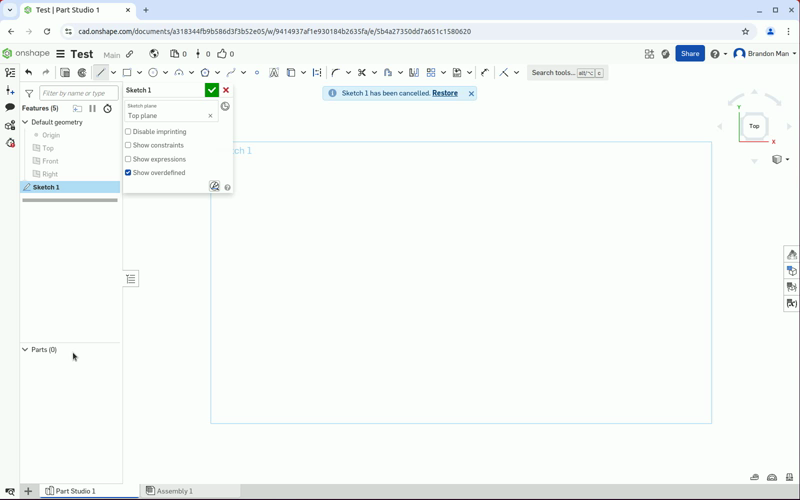
mouse_move(389, 291)
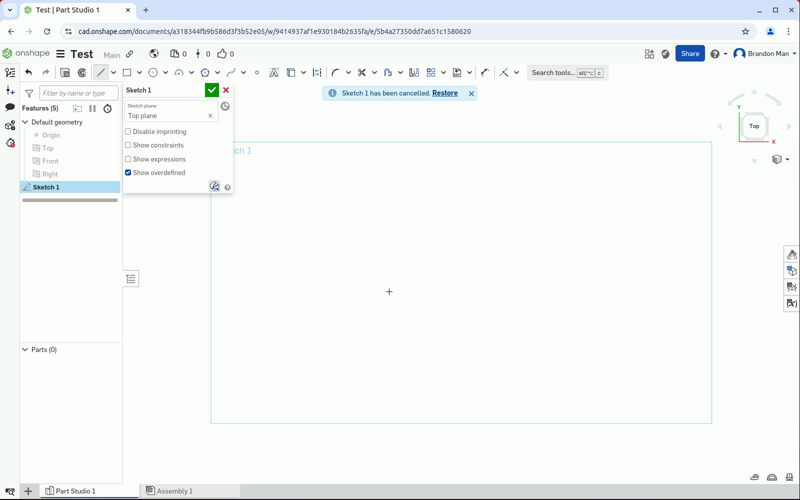
click(389, 291)
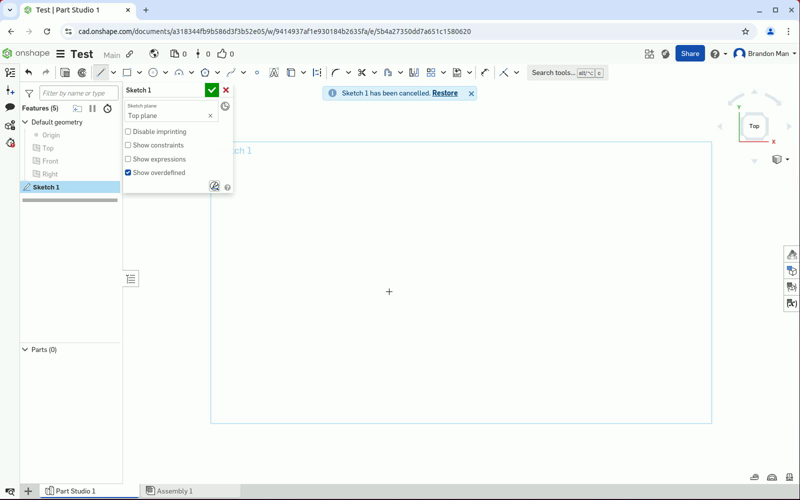
key_up(shift)
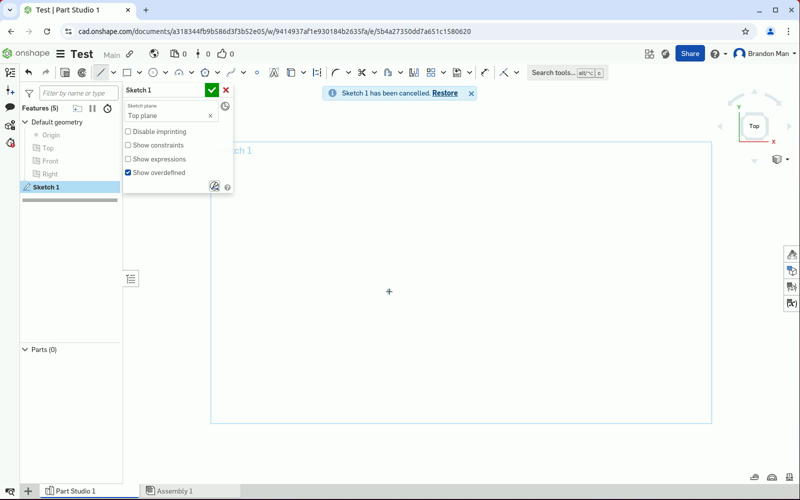
key_down(shift)
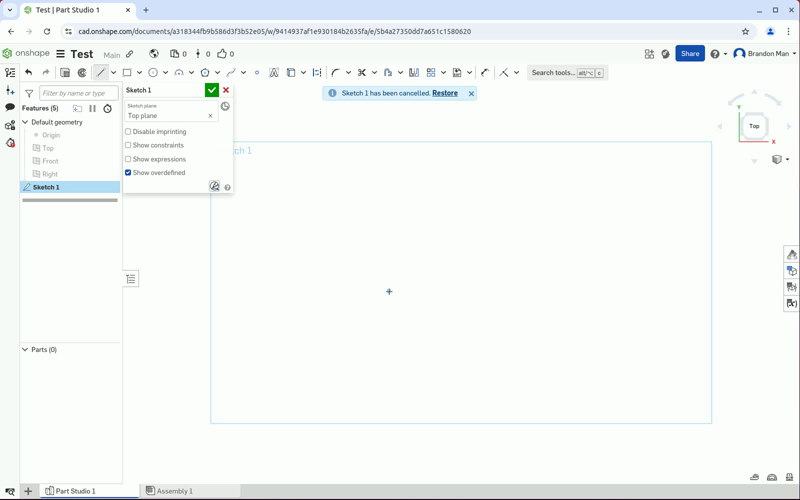
mouse_move(533, 291)
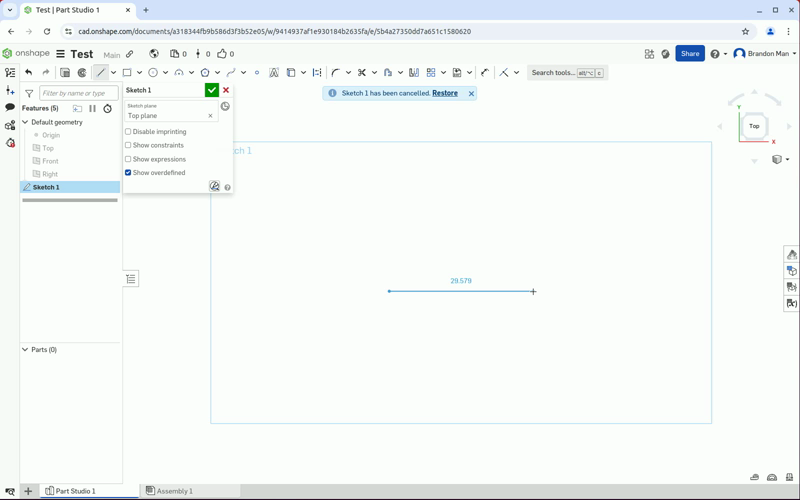
click(533, 291)
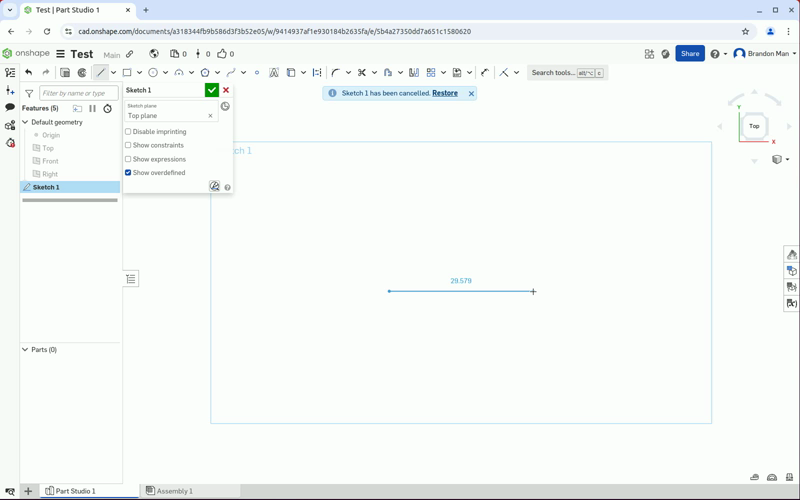
key_up(shift)
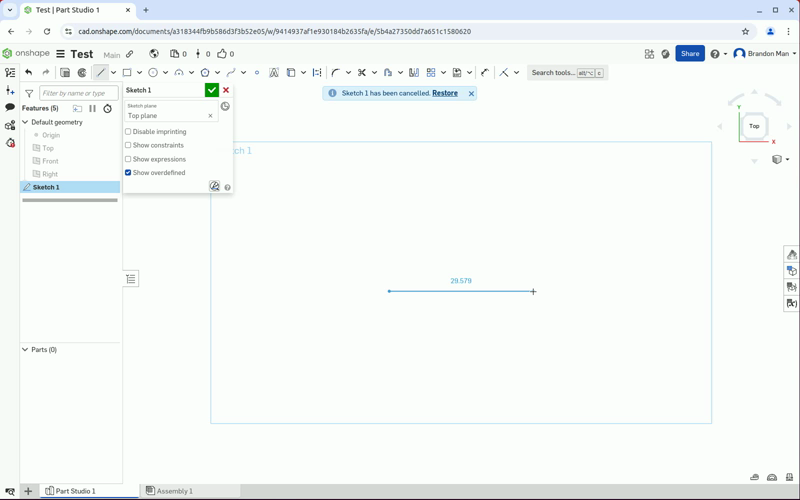
key_down(shift)
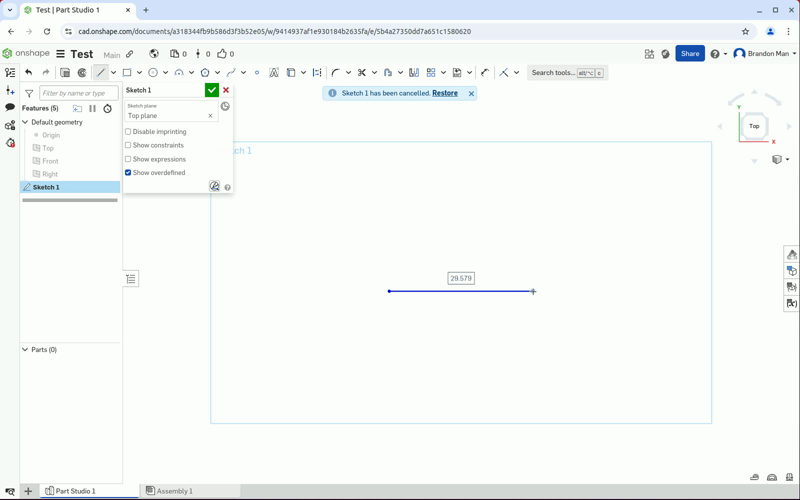
mouse_move(563, 291)
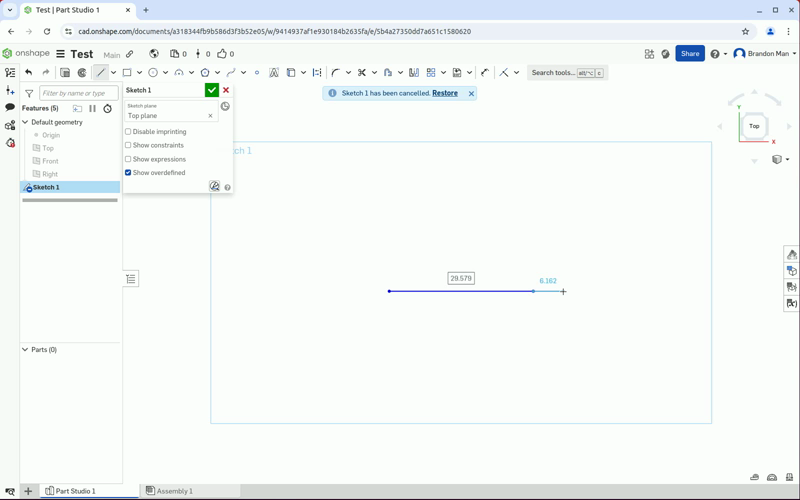
mouse_move(533, 274)
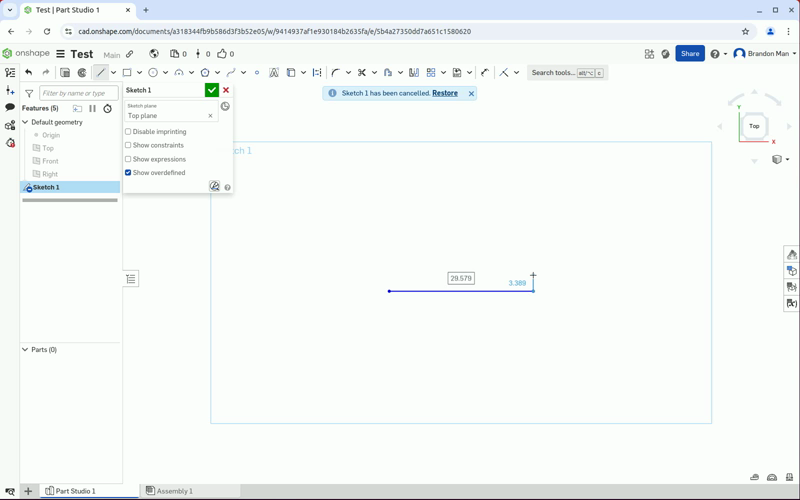
click(533, 274)
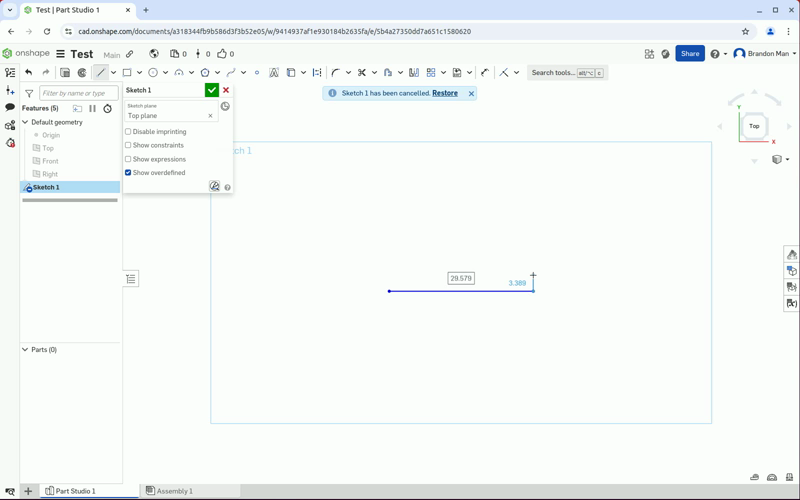
key_up(shift)
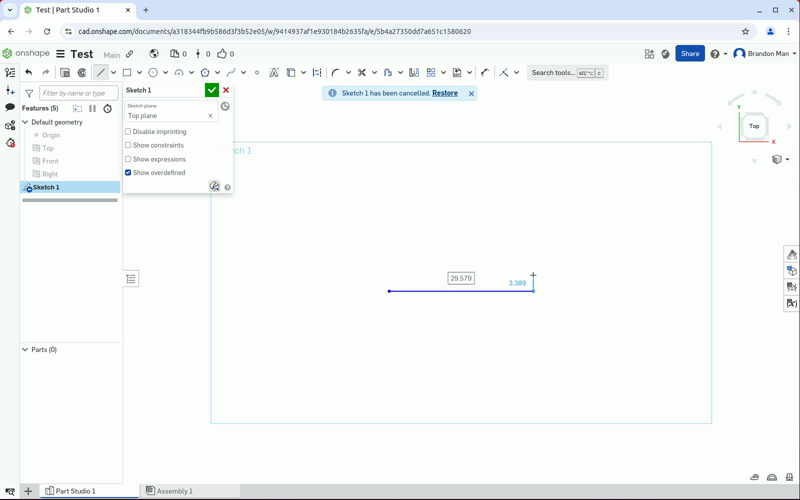
key_down(shift)
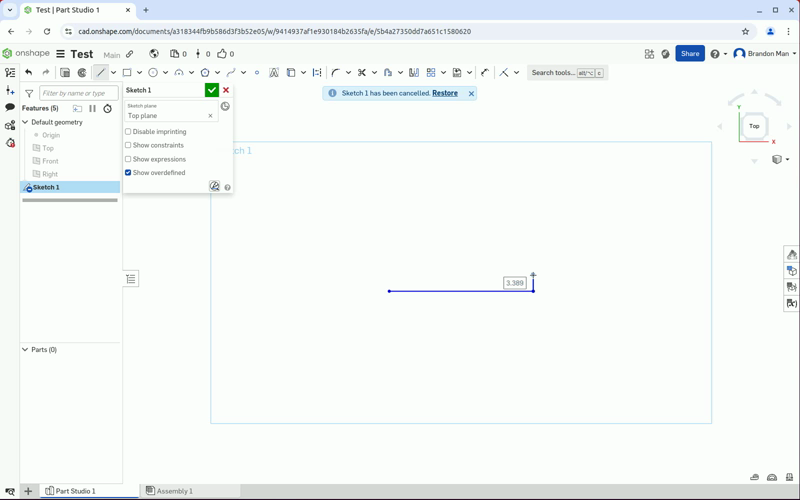
mouse_move(389, 274)
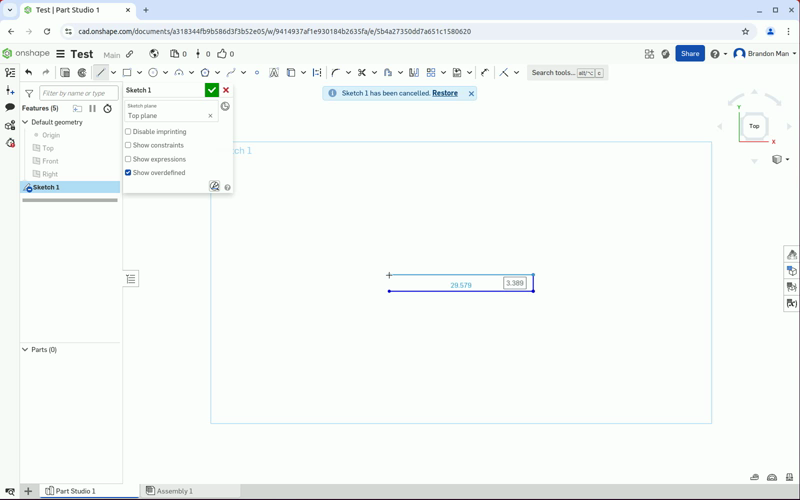
click(389, 274)
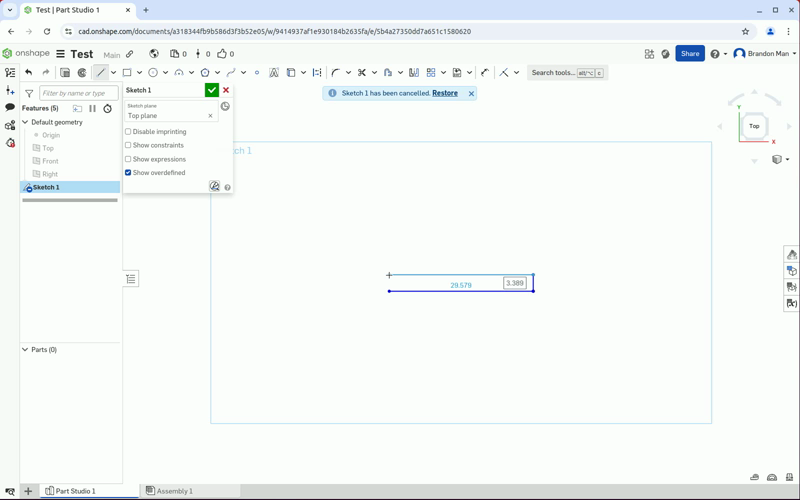
key_up(shift)
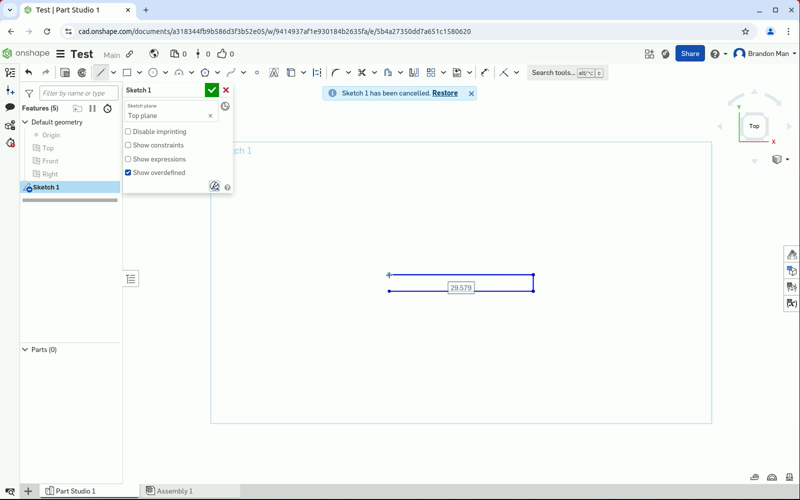
mouse_move(419, 274)
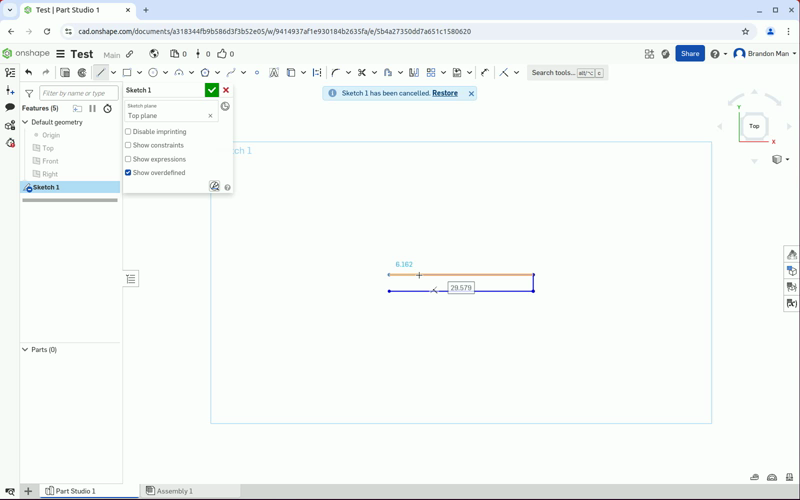
key_down(shift)
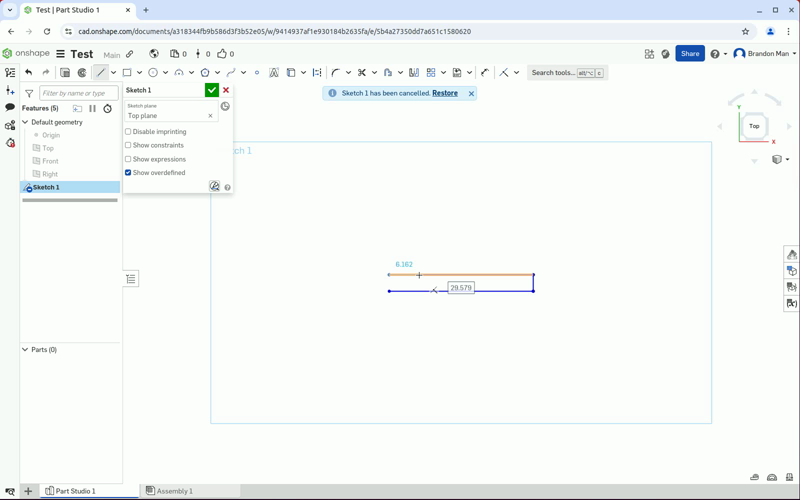
mouse_move(389, 291)
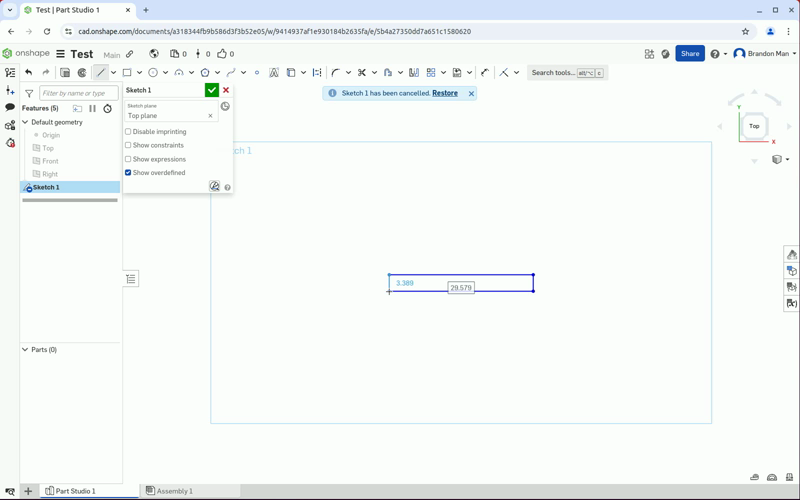
key_up(shift)
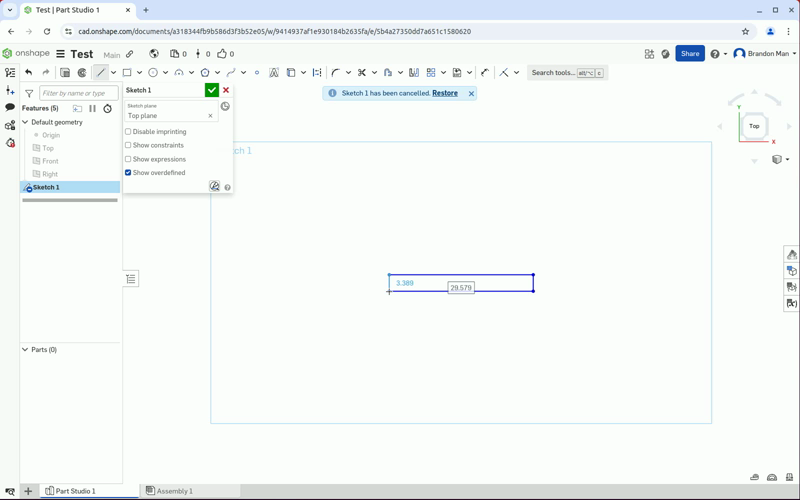
click(389, 291)
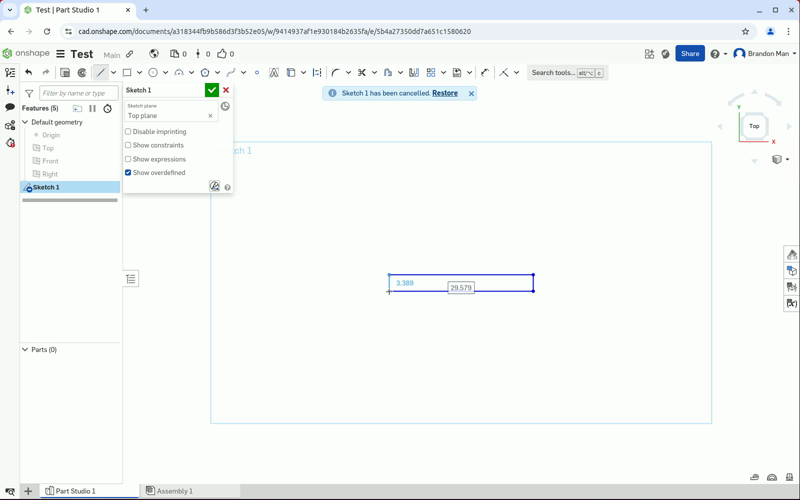
key(esc)
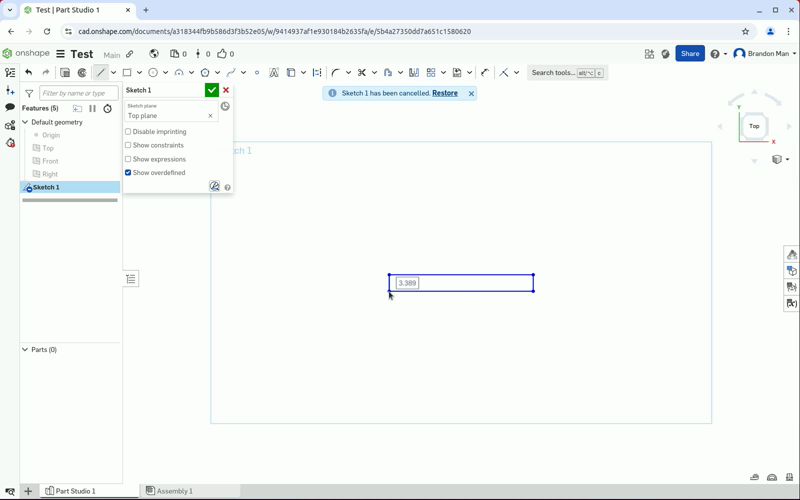
mouse_move(429, 276)
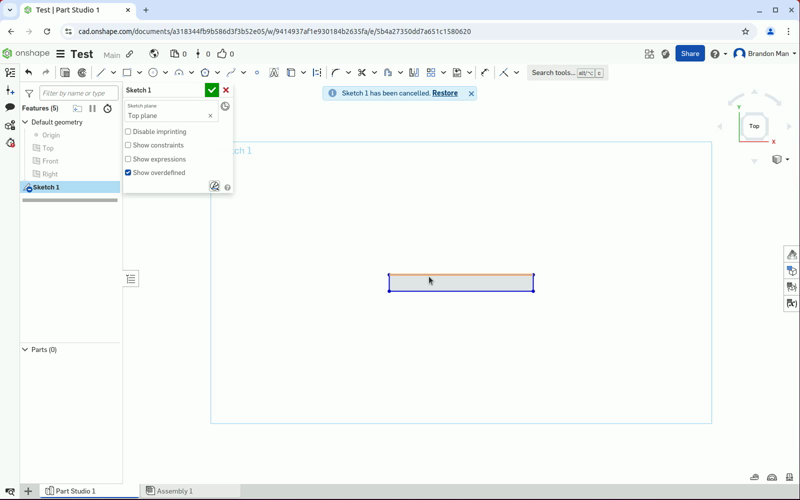
click(429, 276)
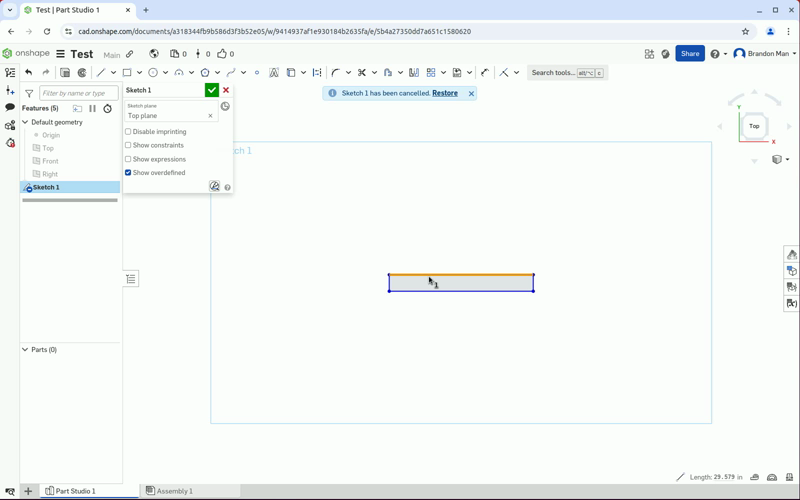
mouse_move(73, 352)
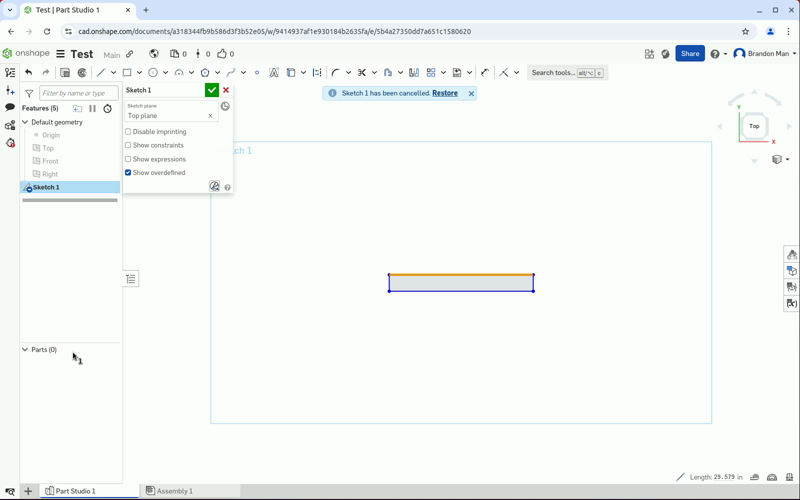
key(shift+y)
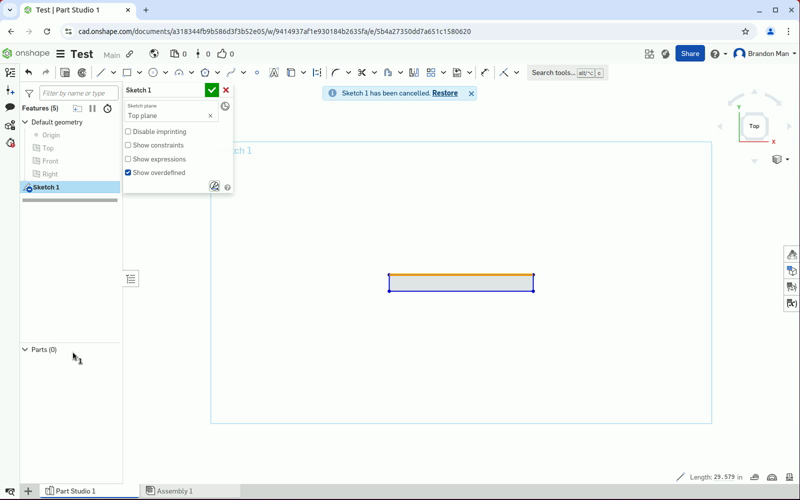
key(shift+e)
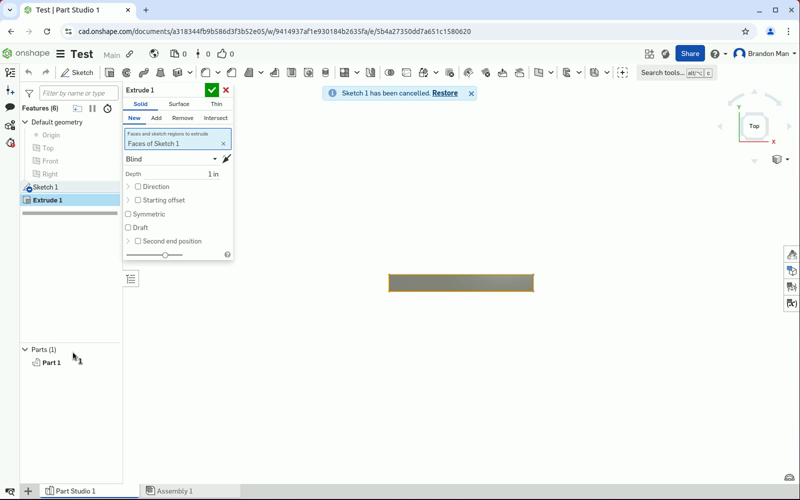
mouse_move(143, 106)
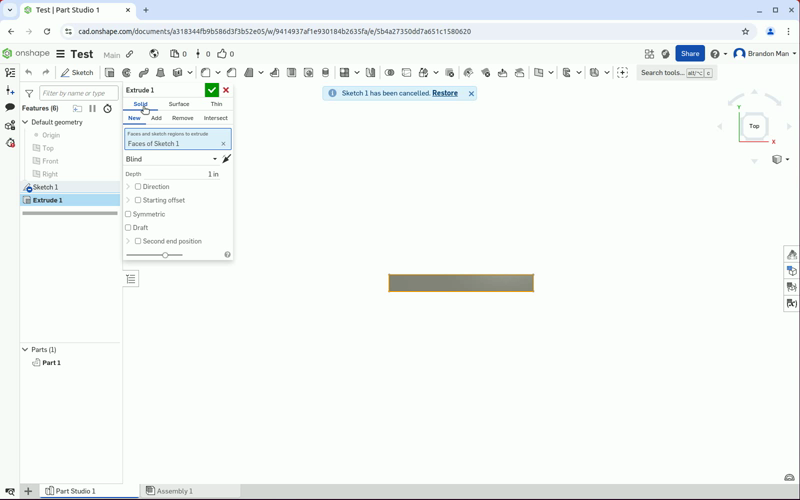
click(143, 106)
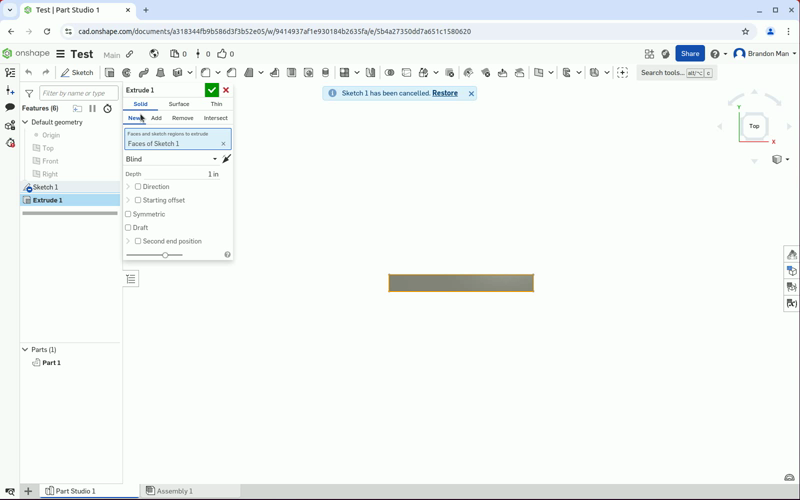
mouse_move(137, 120)
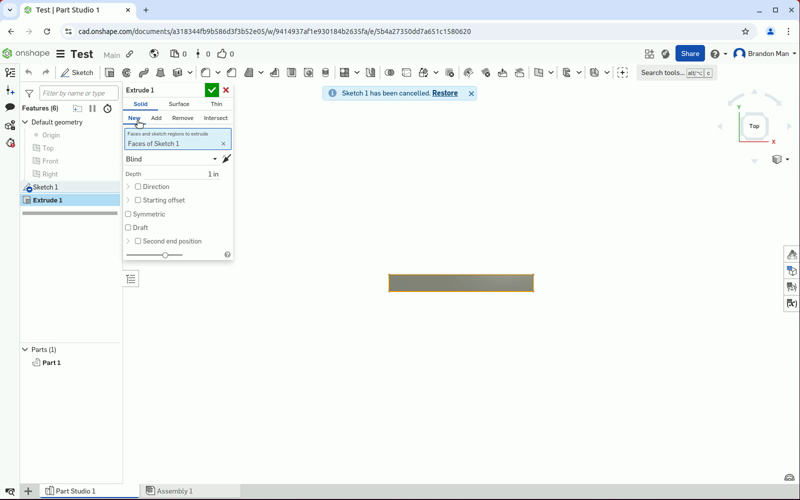
click(137, 120)
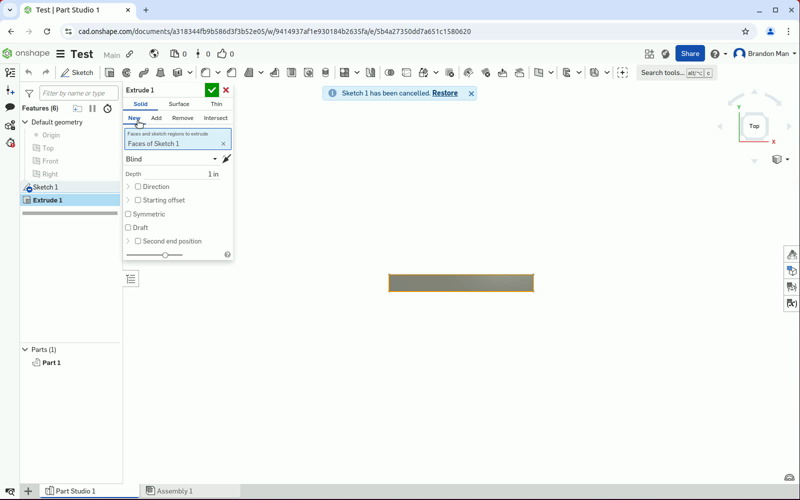
key(tab, 4)
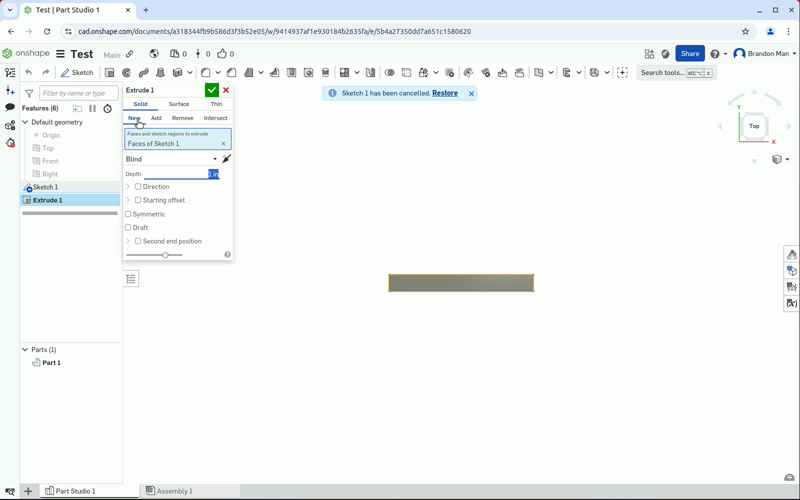
text(23.108)
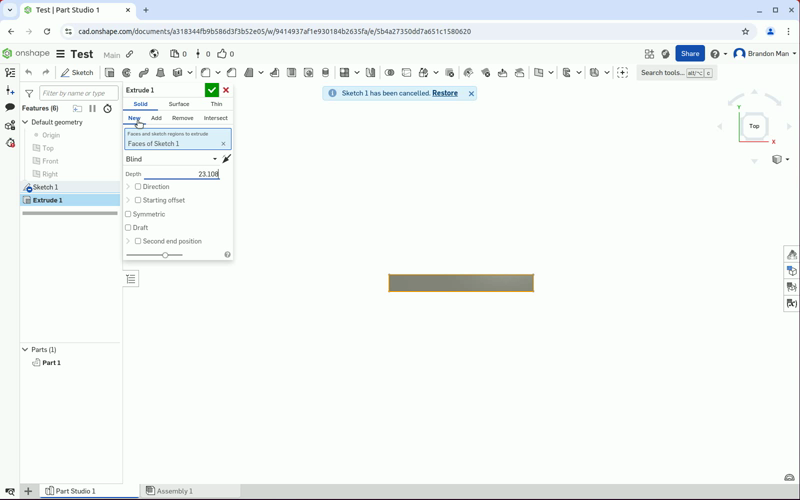
key(enter)
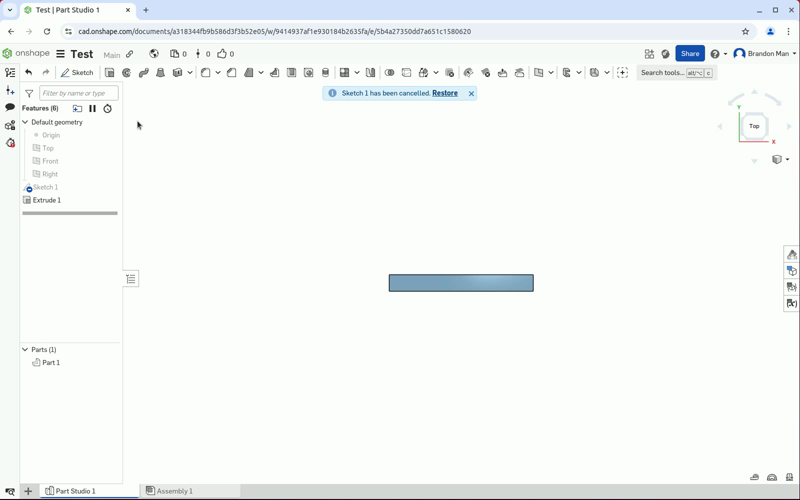
key(shift+h)
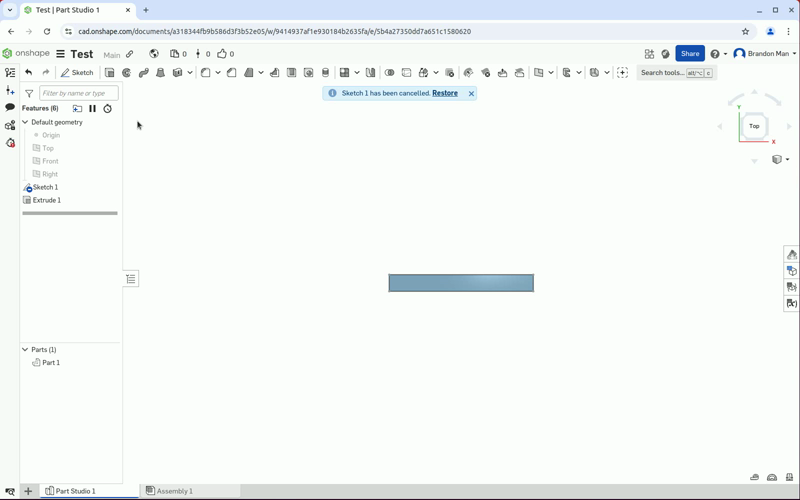
key(shift+h)
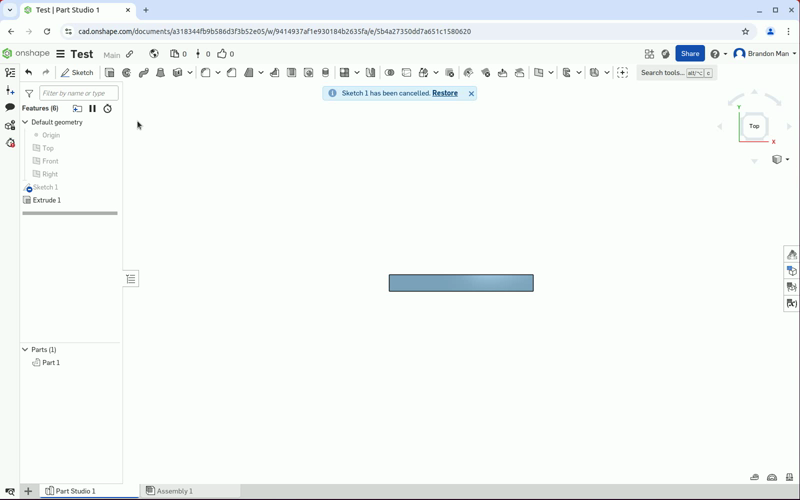
mouse_move(73, 189)
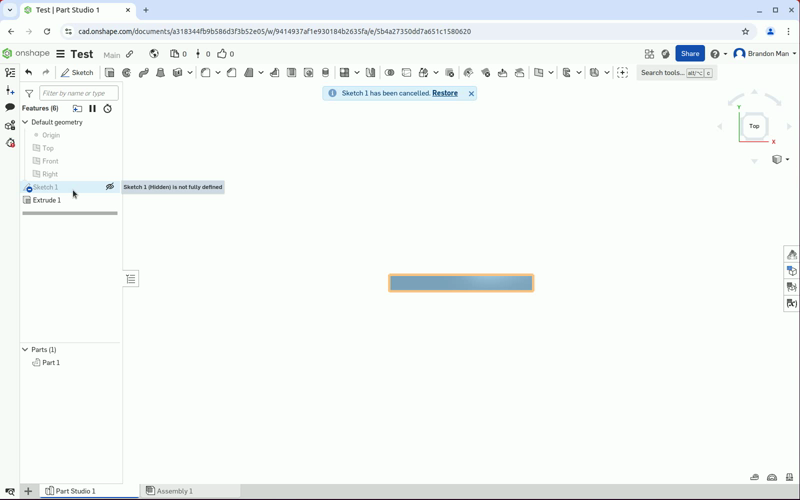
click(73, 189)
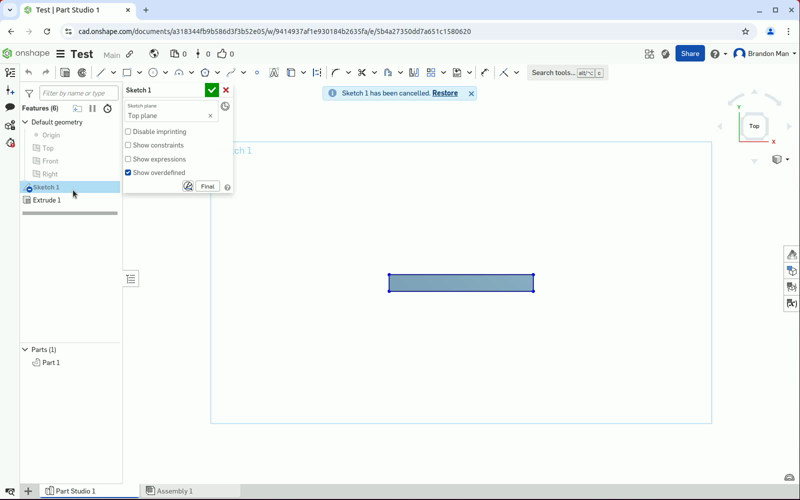
mouse_move(229, 92)
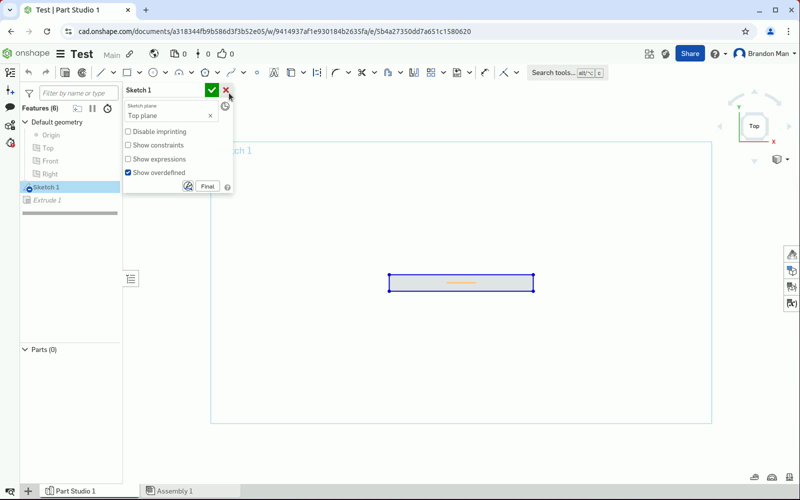
click(229, 92)
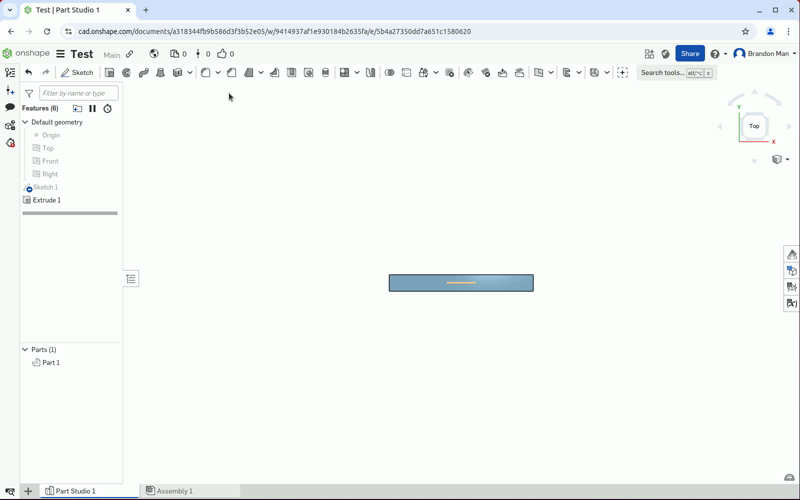
mouse_move(73, 352)
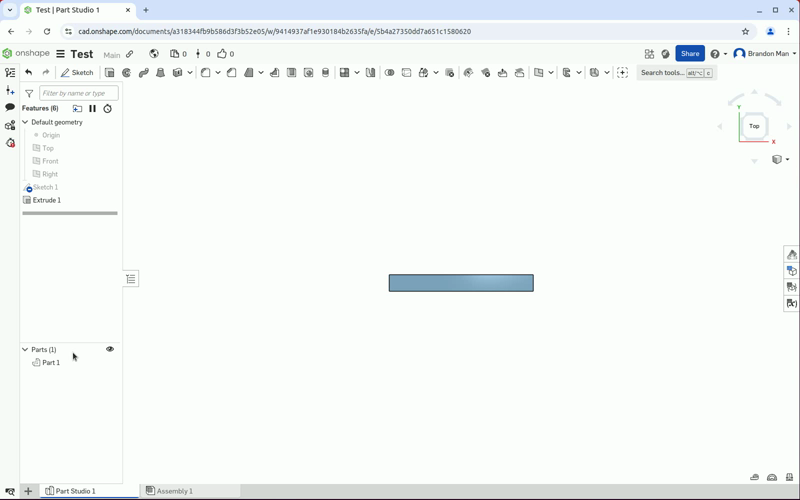
key(y)
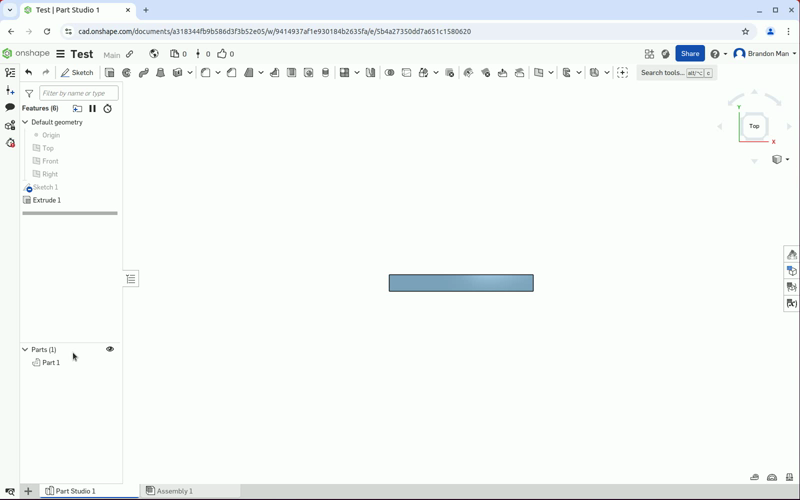
key(shift+p)
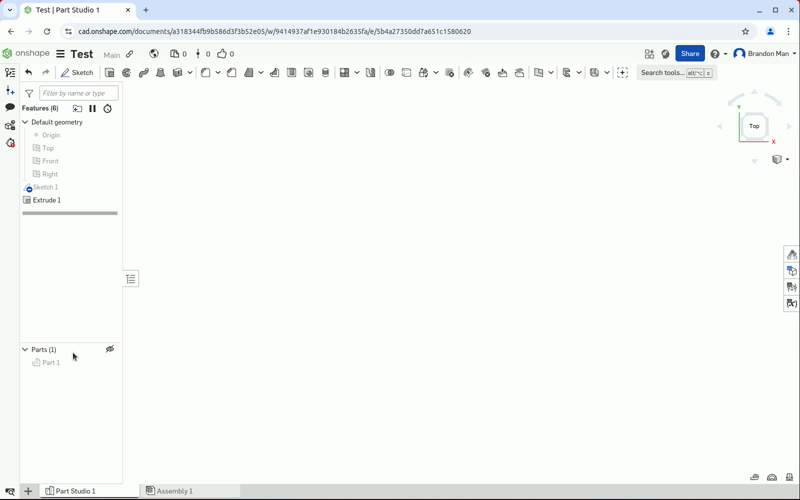
key(space)
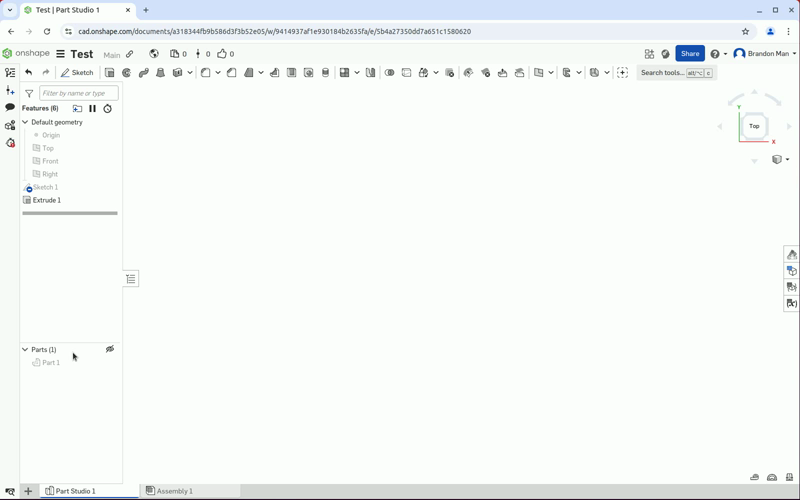
key_down(shift)
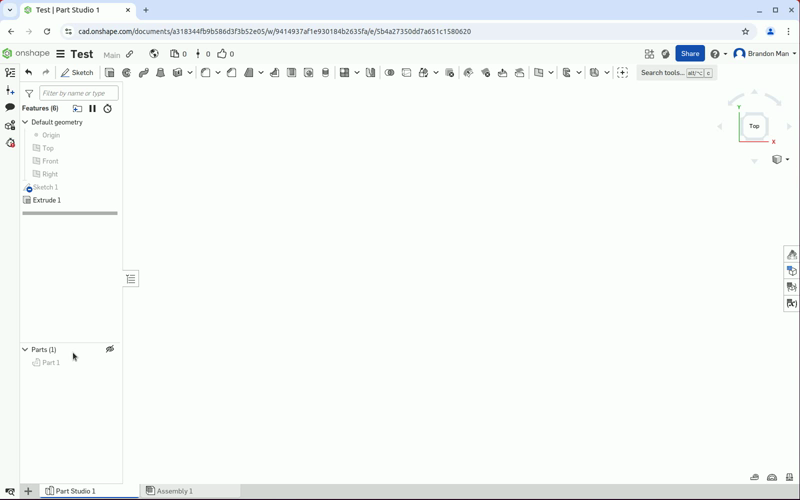
key(up)
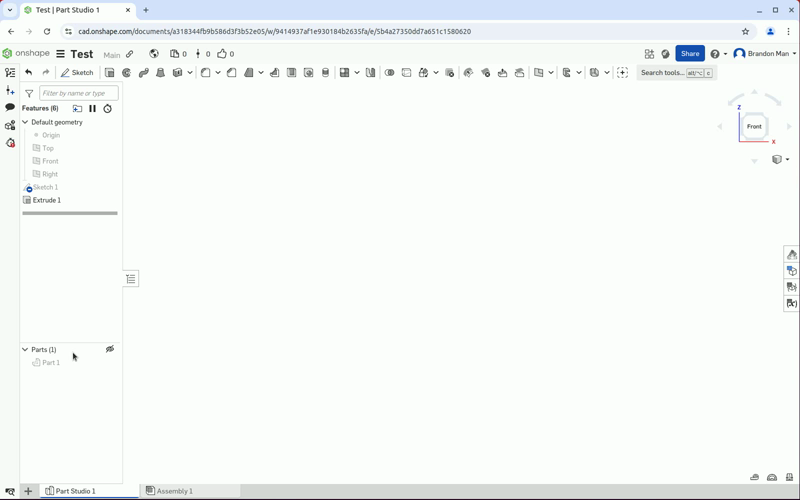
key_up(shift)
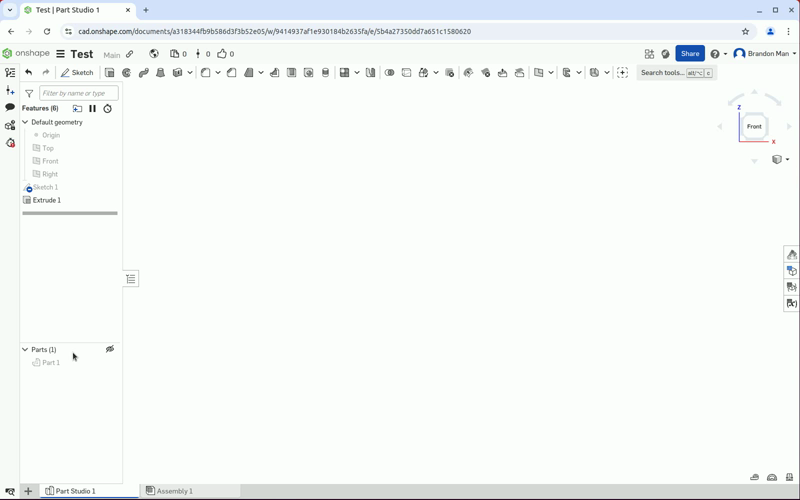
mouse_move(73, 352)
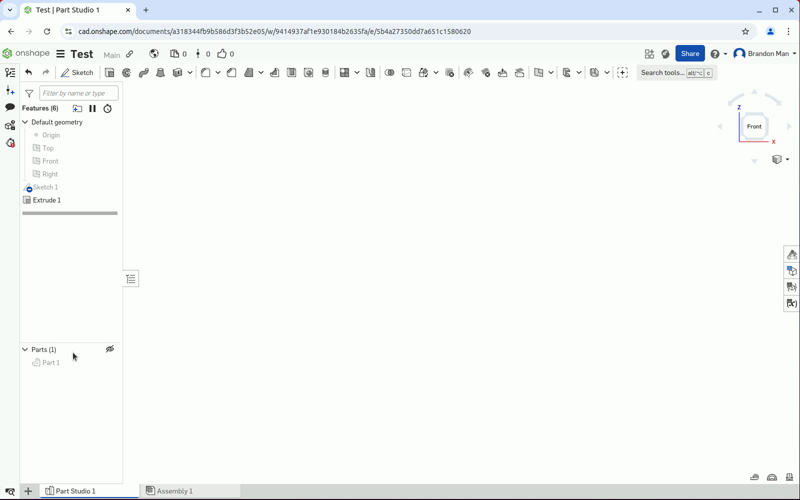
key(shift+y)
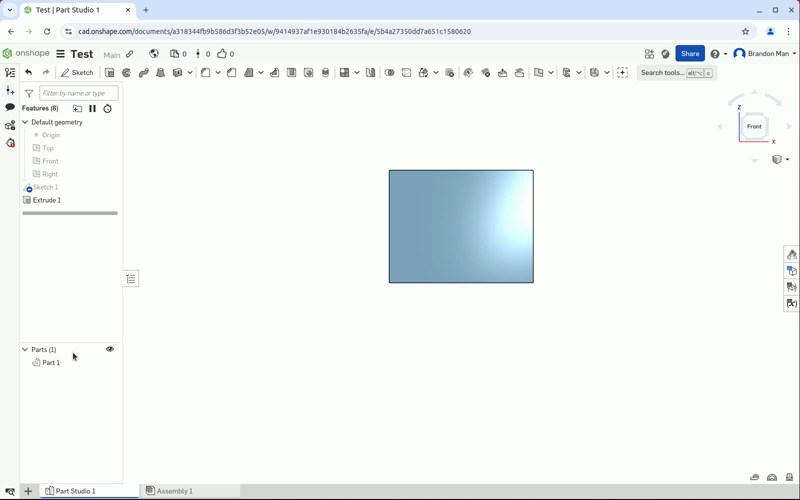
mouse_move(541, 75)
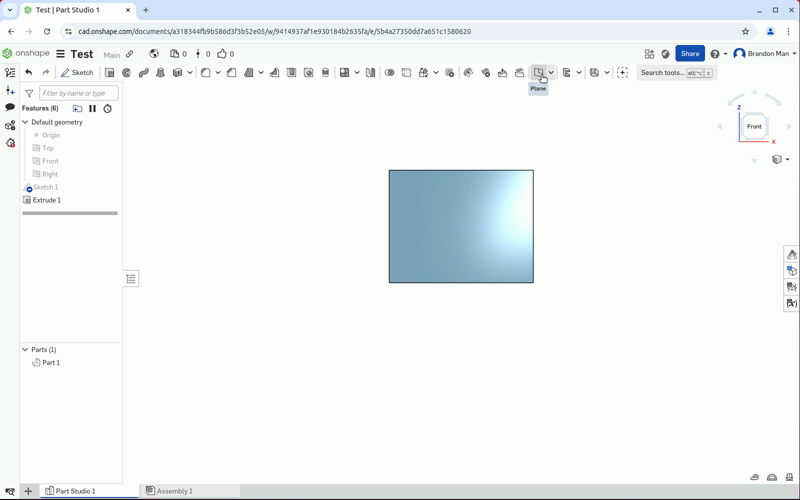
click(541, 75)
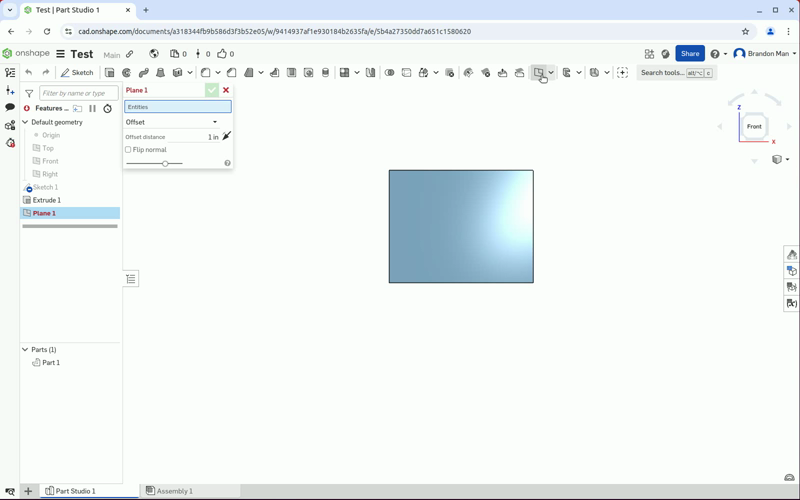
mouse_move(73, 163)
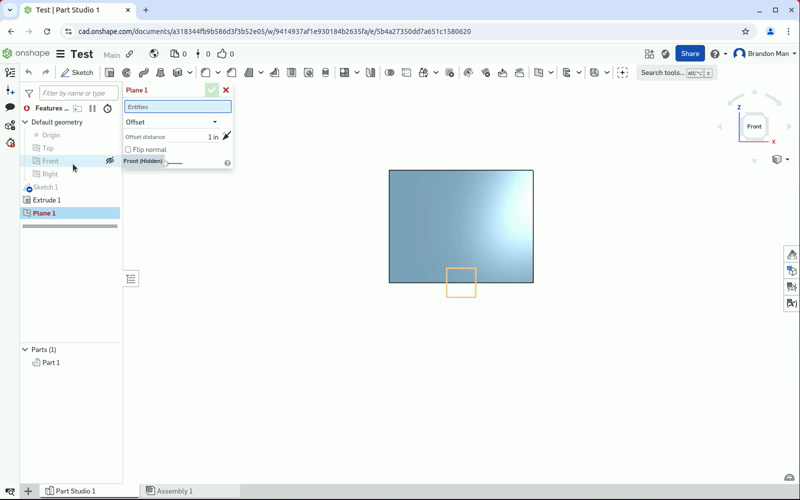
click(73, 163)
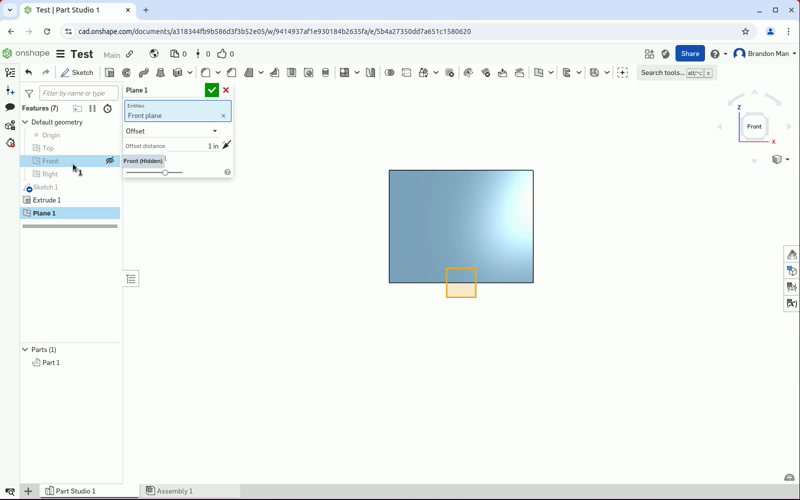
key(tab, 2)
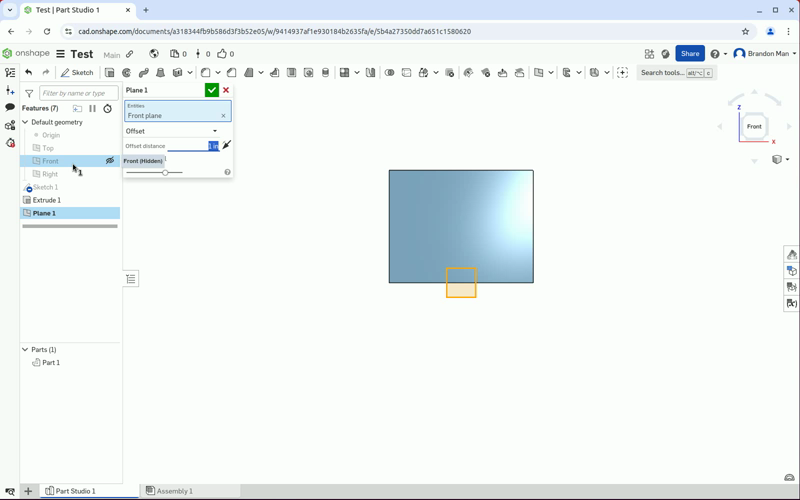
text(1.695)
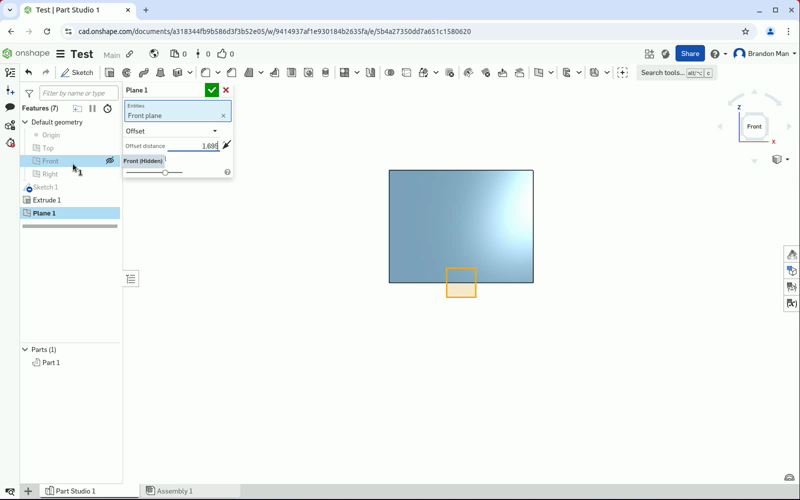
key(enter, 2)
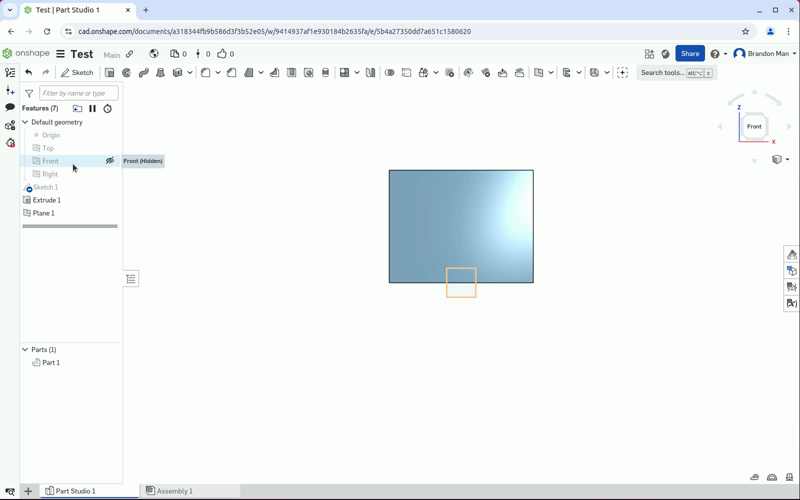
key(shift+s)
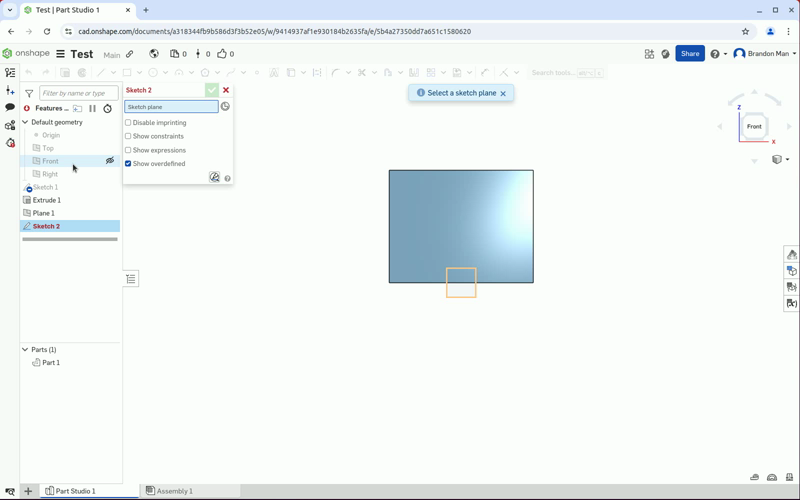
mouse_move(73, 215)
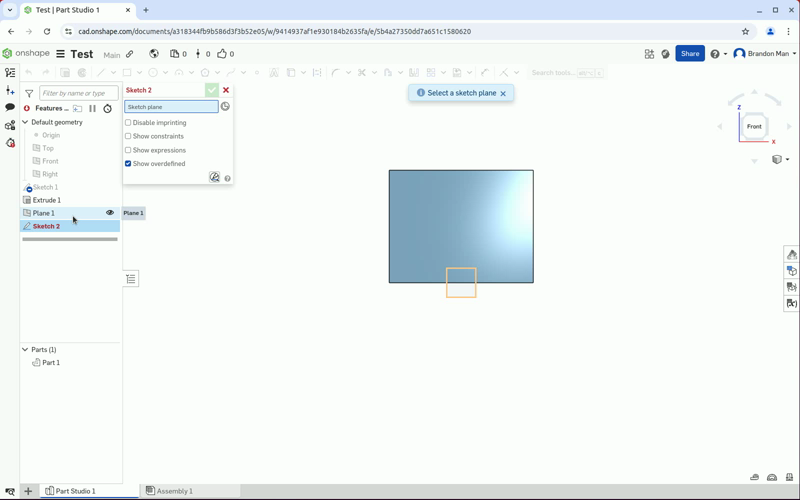
click(73, 215)
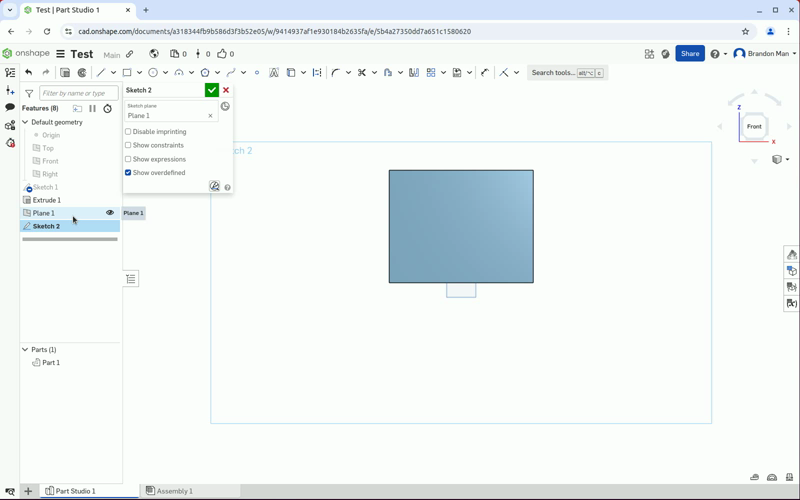
mouse_move(73, 352)
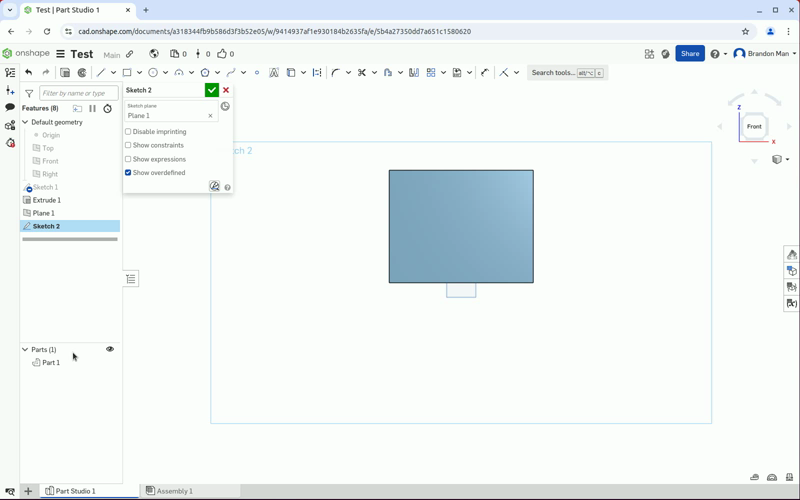
key(y)
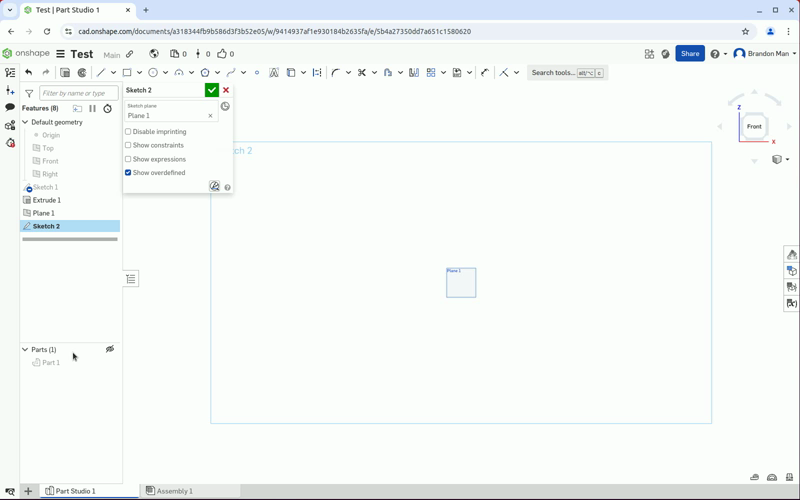
key(l)
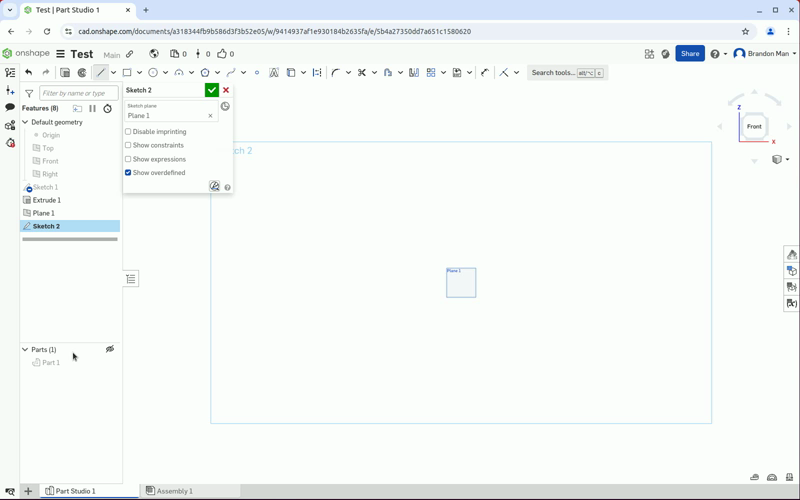
key_down(shift)
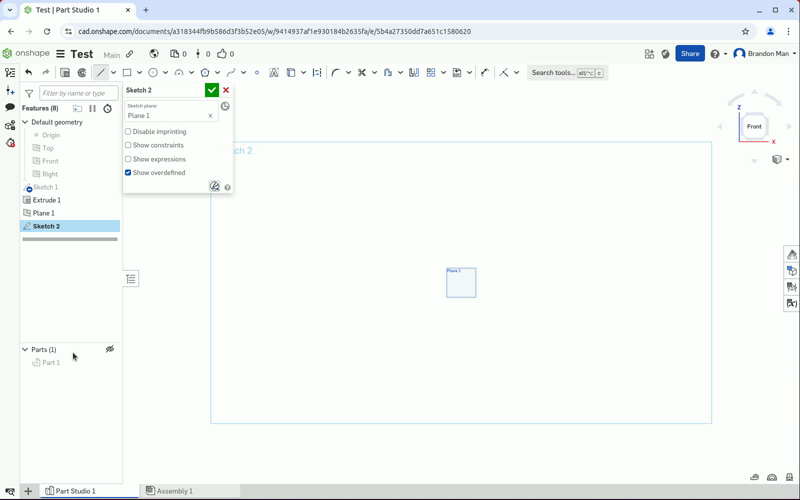
mouse_move(389, 190)
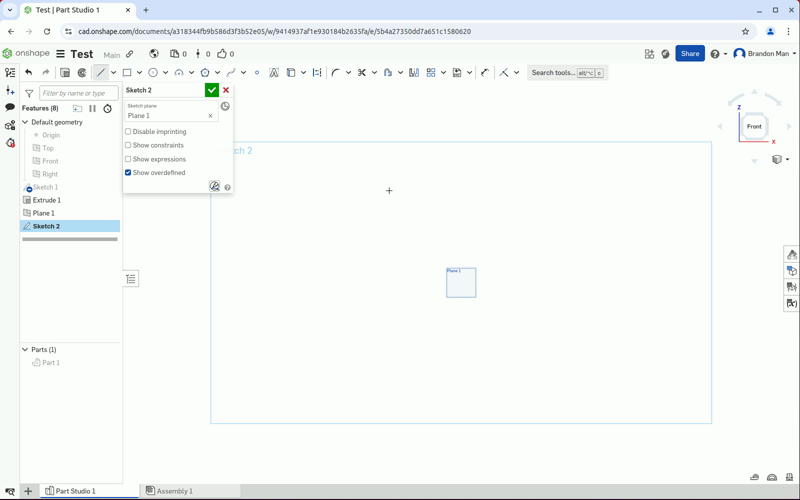
click(389, 190)
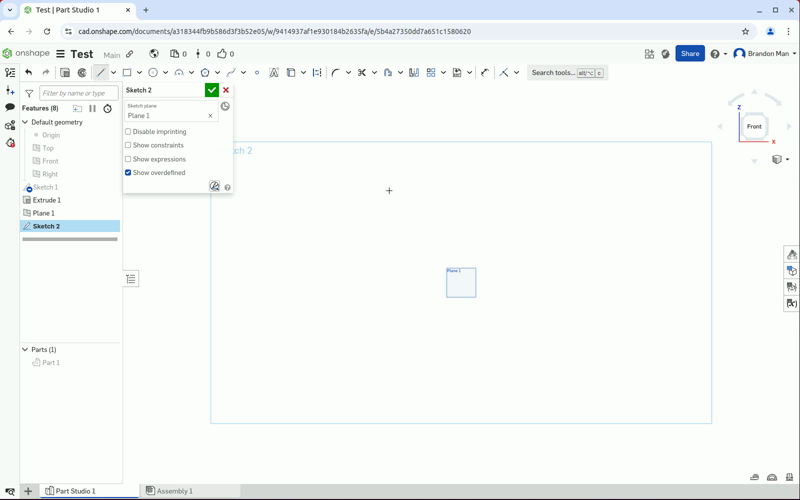
key_up(shift)
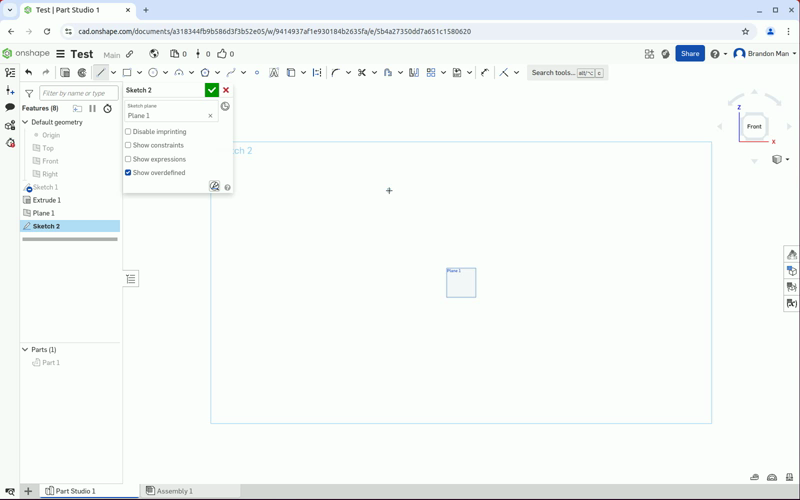
key_down(shift)
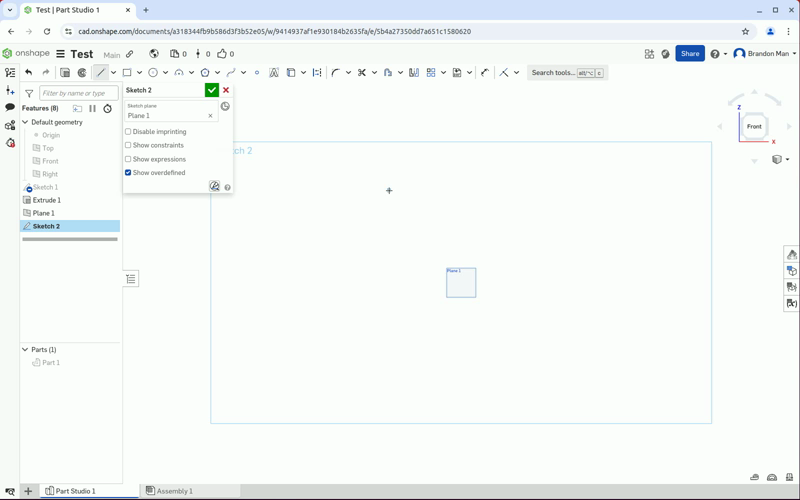
mouse_move(533, 190)
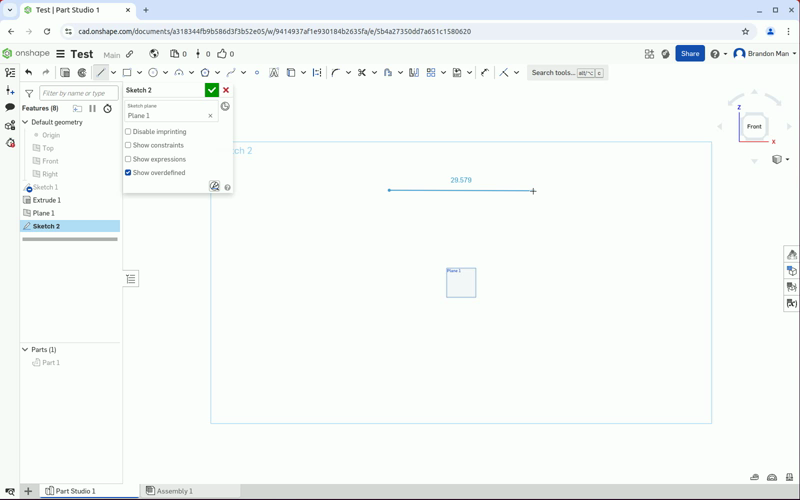
click(533, 190)
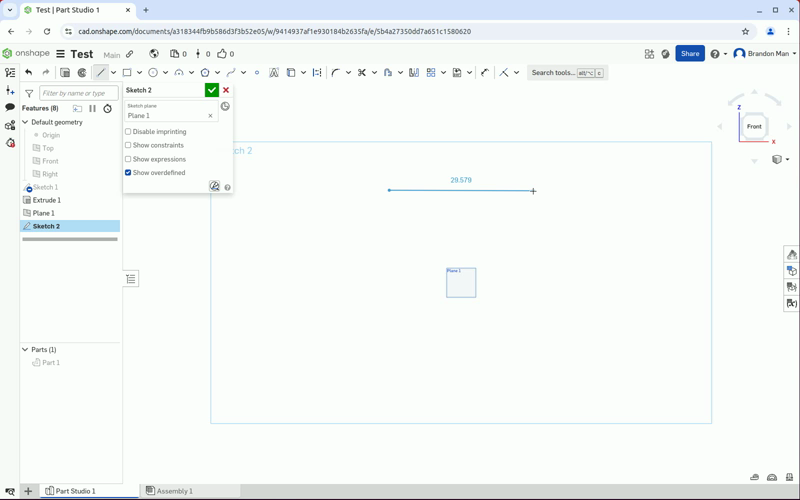
key_up(shift)
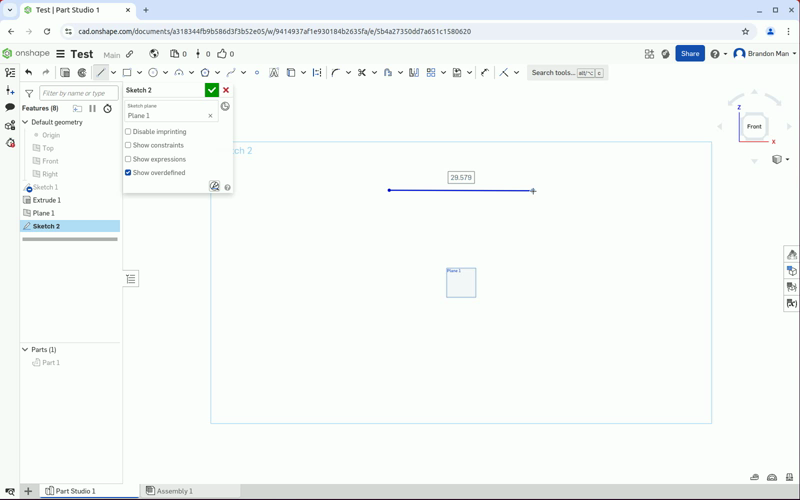
key_down(shift)
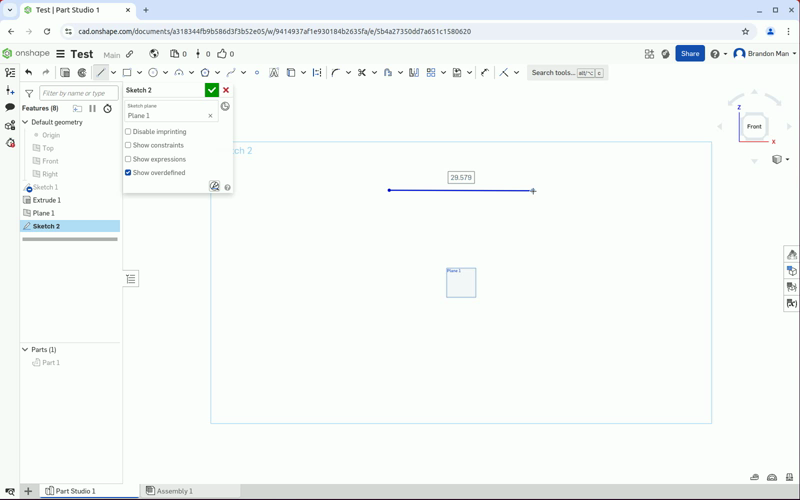
mouse_move(563, 190)
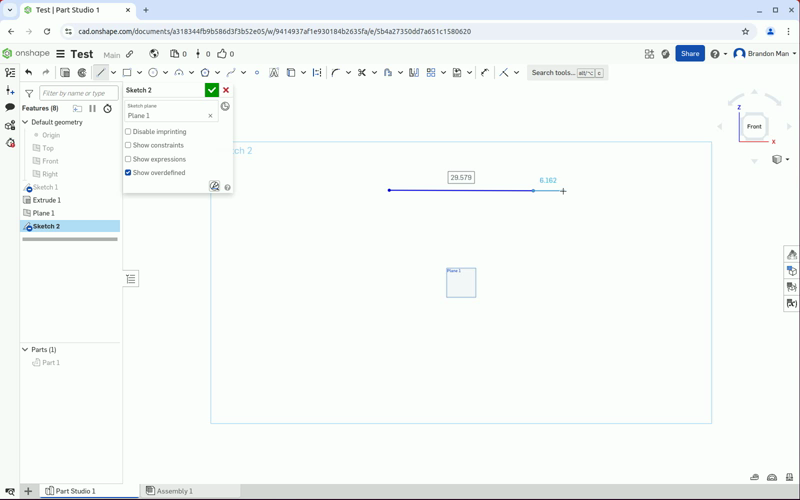
mouse_move(533, 173)
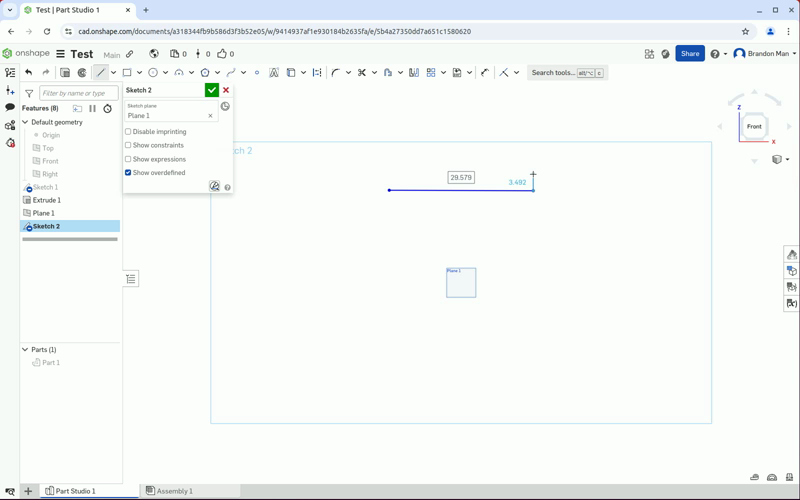
click(533, 173)
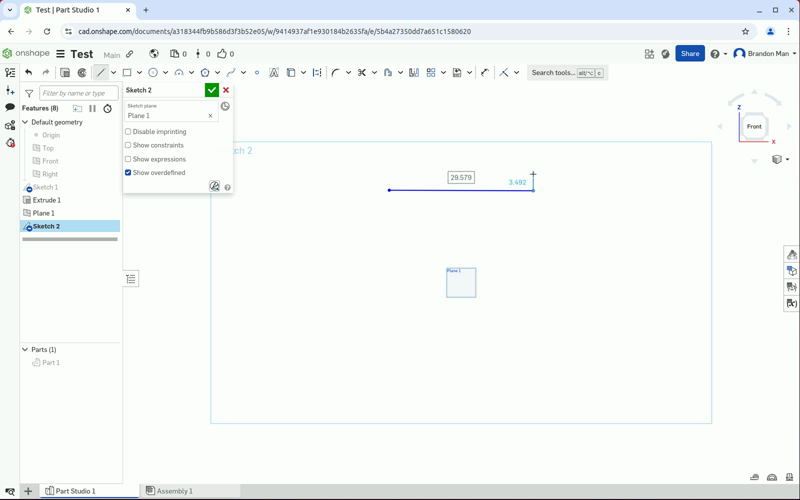
key_up(shift)
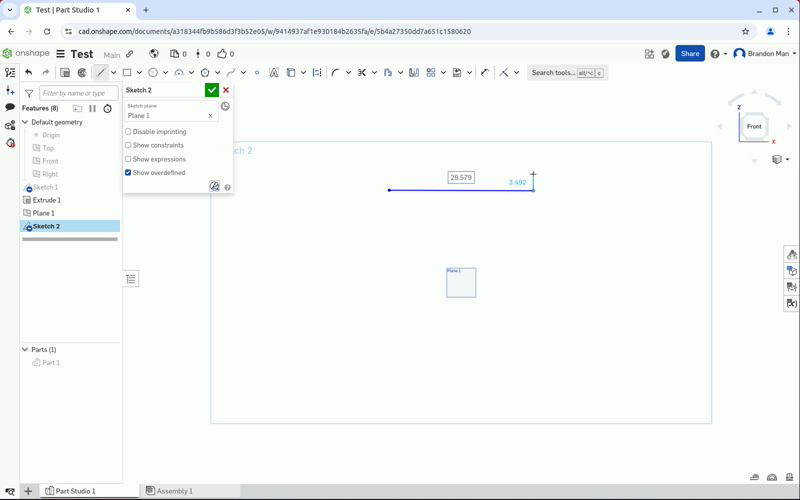
key_down(shift)
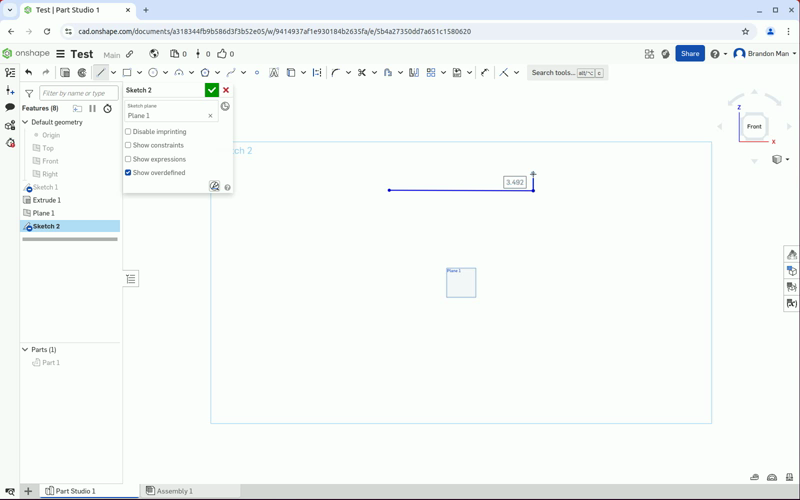
mouse_move(389, 173)
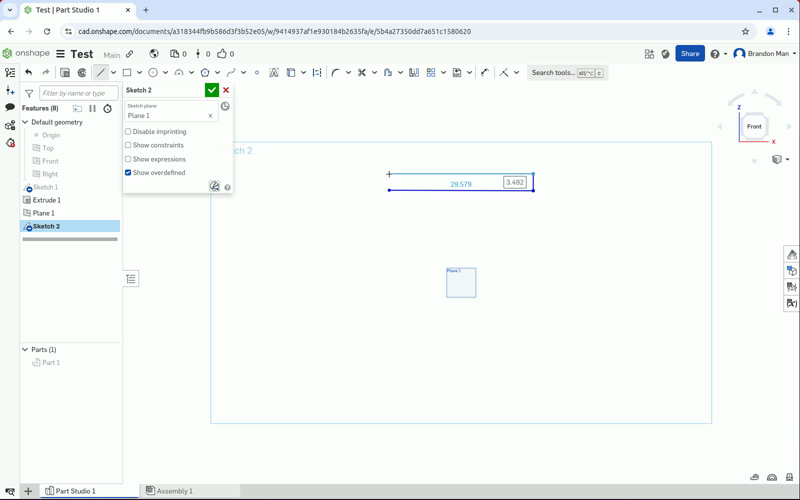
click(389, 173)
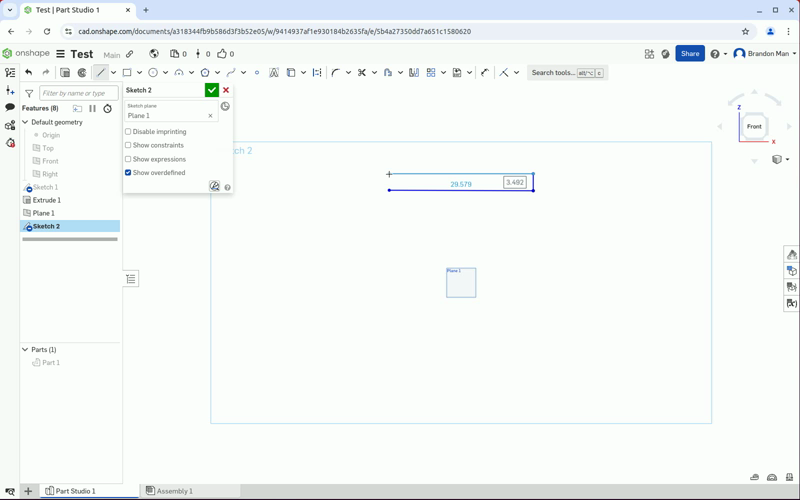
key_up(shift)
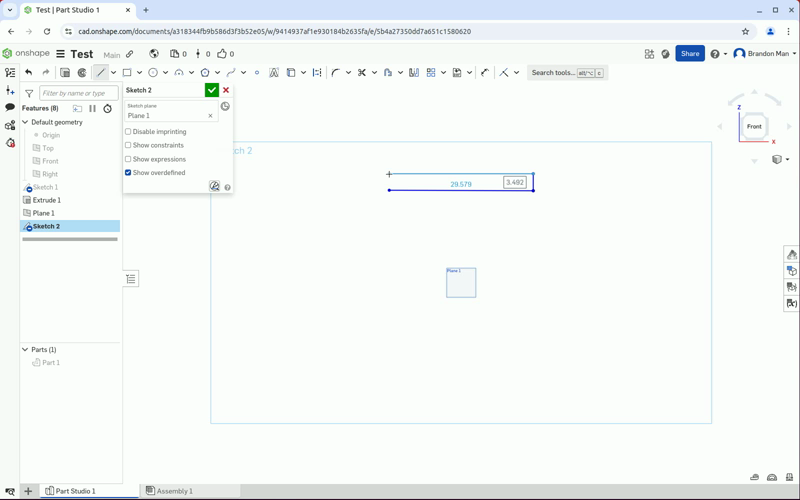
mouse_move(419, 173)
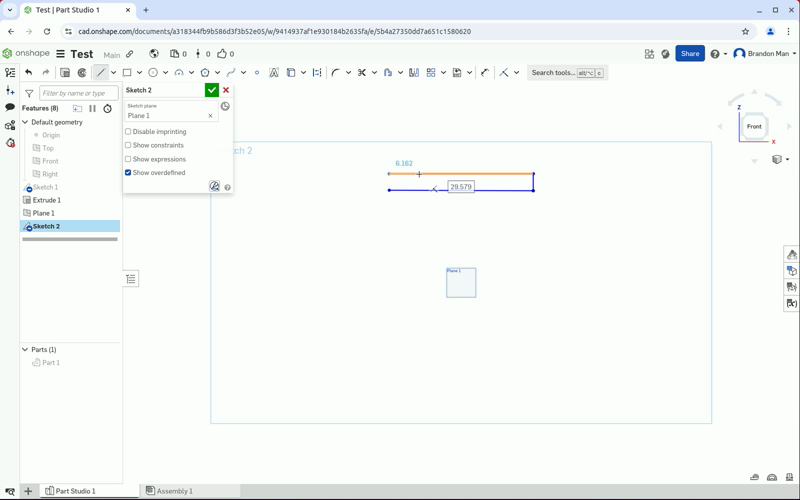
key_down(shift)
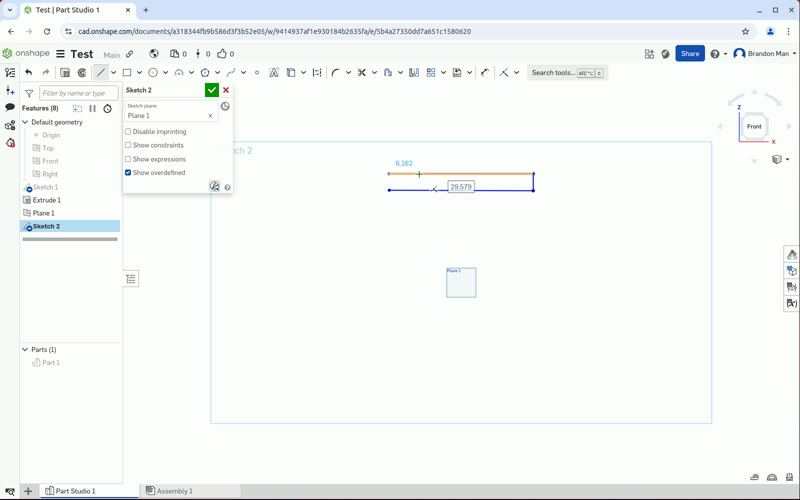
mouse_move(389, 190)
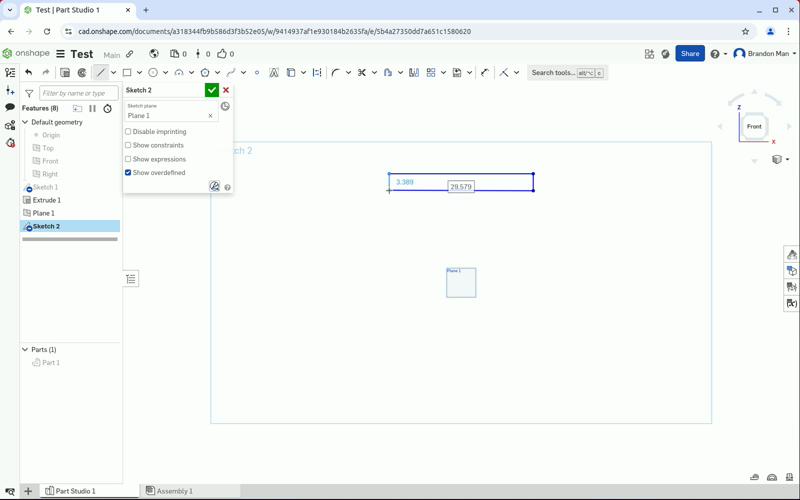
key_up(shift)
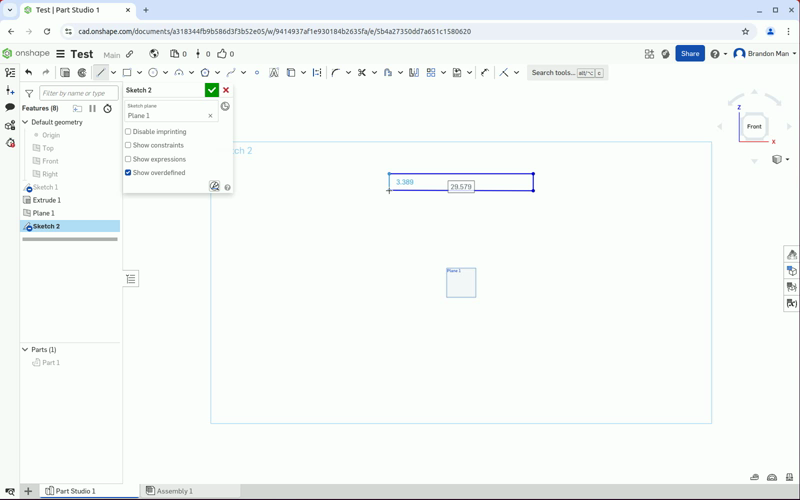
click(389, 190)
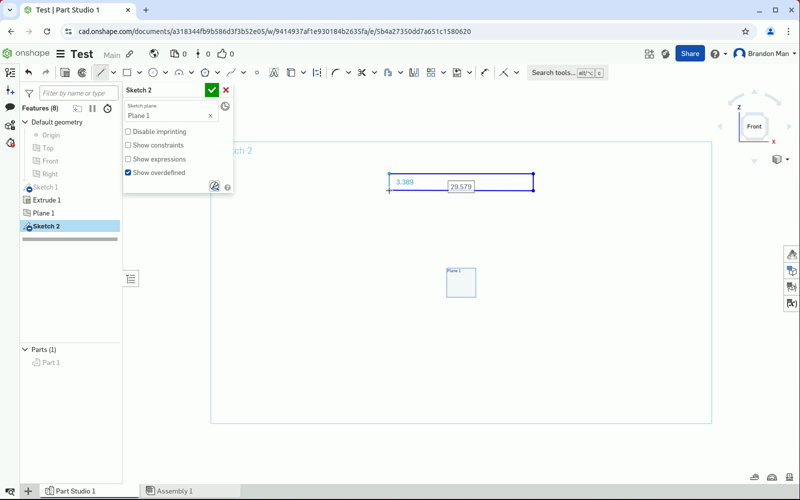
key(esc)
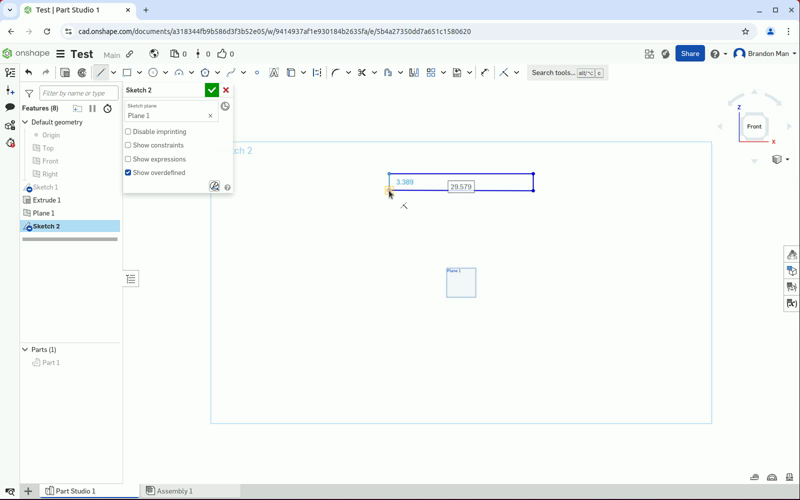
mouse_move(487, 184)
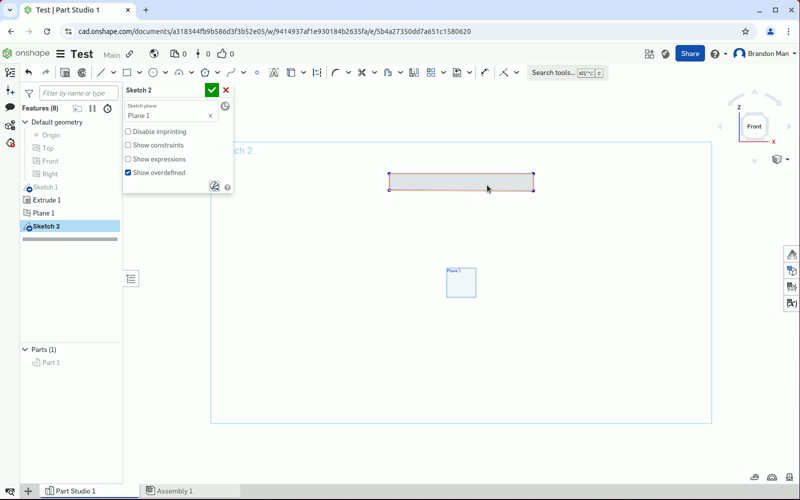
click(487, 184)
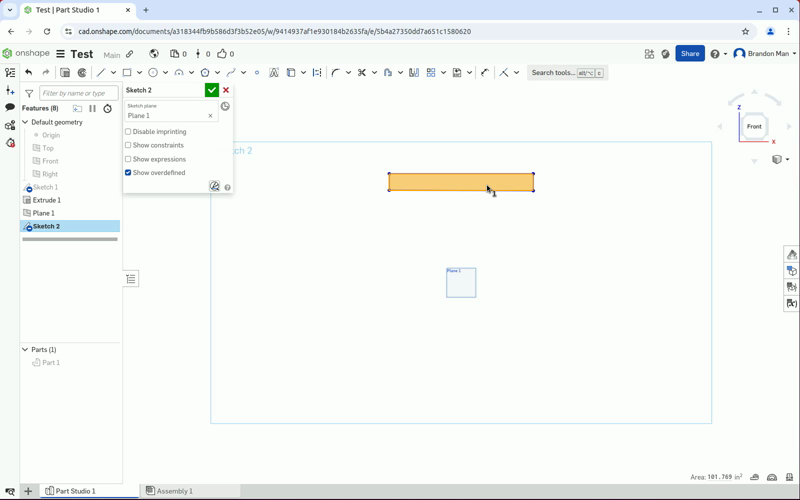
mouse_move(73, 352)
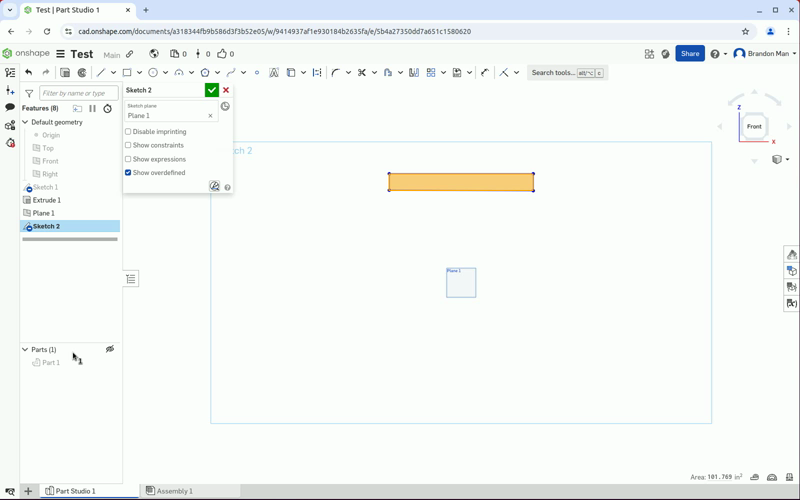
key(shift+y)
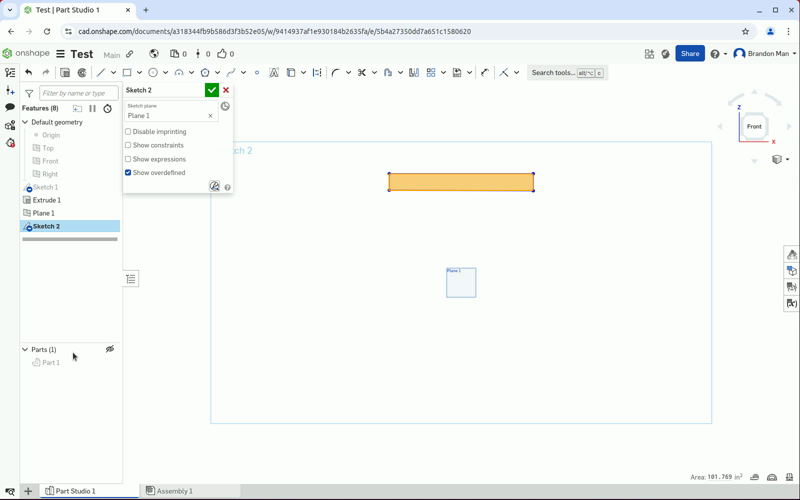
key(shift+e)
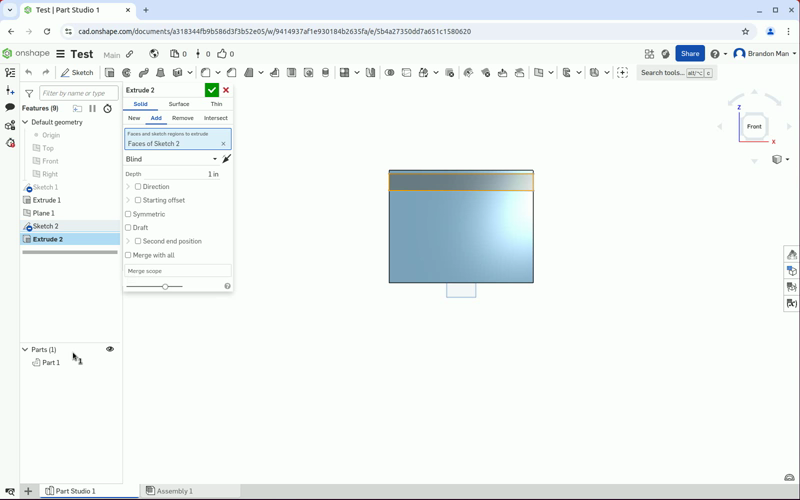
mouse_move(143, 106)
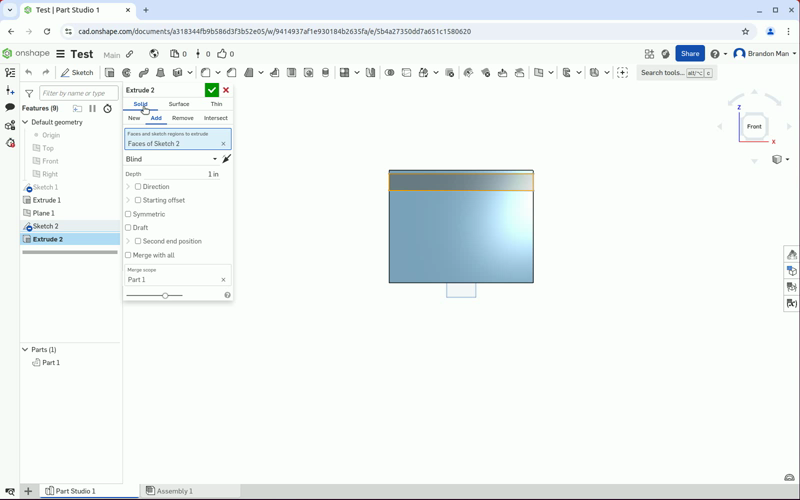
click(143, 106)
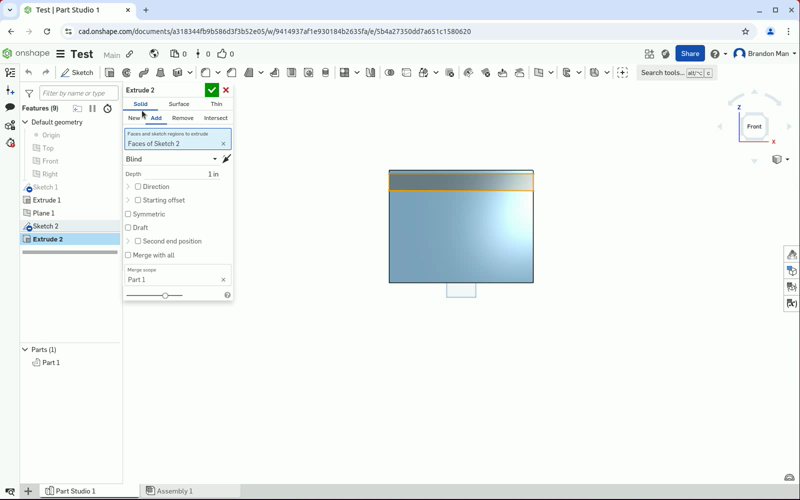
mouse_move(137, 120)
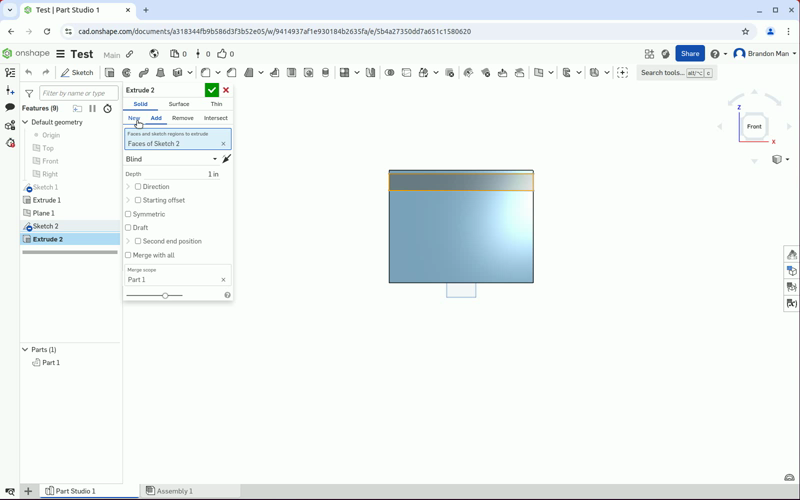
click(137, 120)
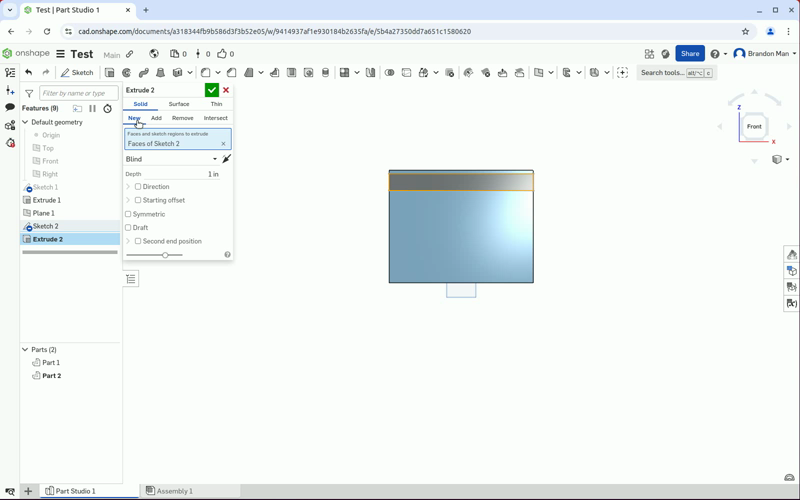
key(tab, 4)
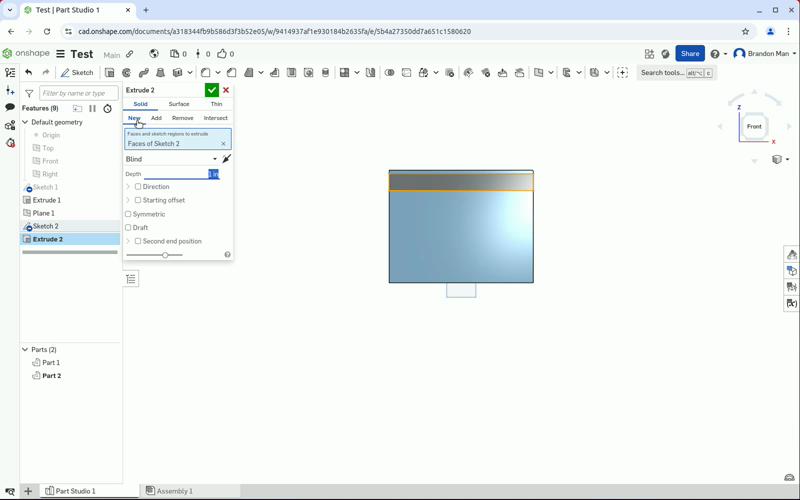
text(5.296)
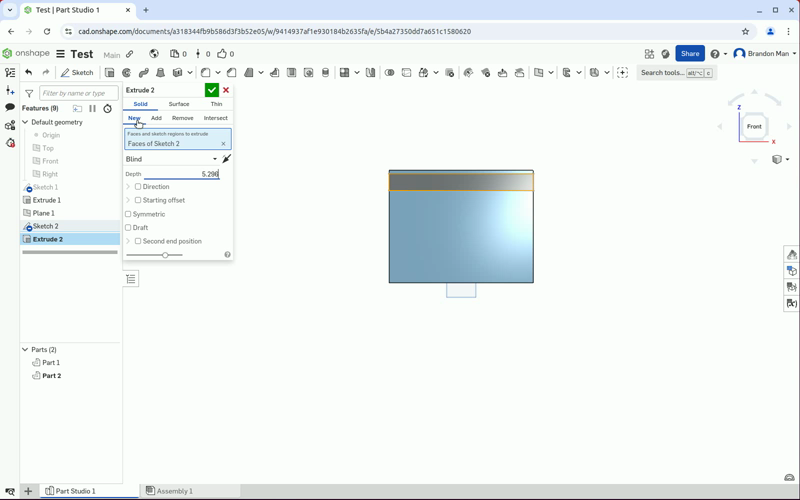
key(enter)
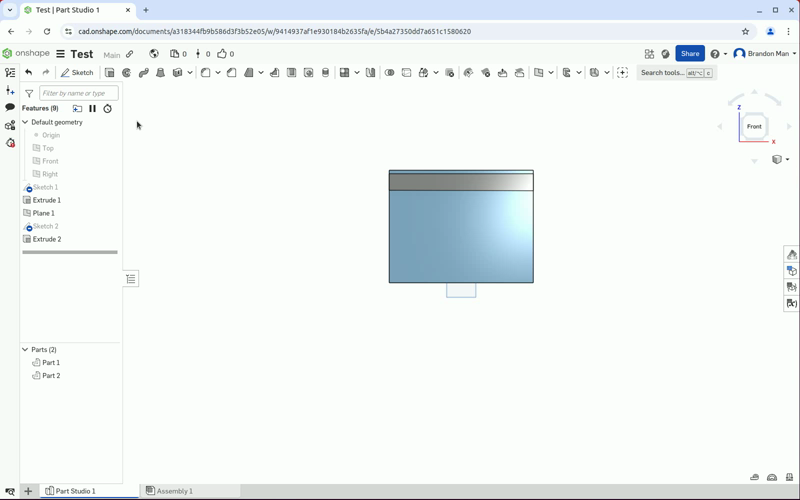
key(shift+h)
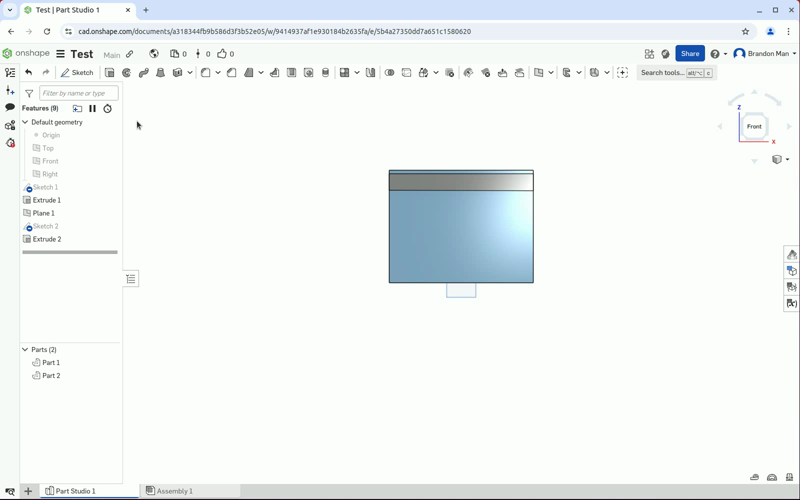
key(shift+h)
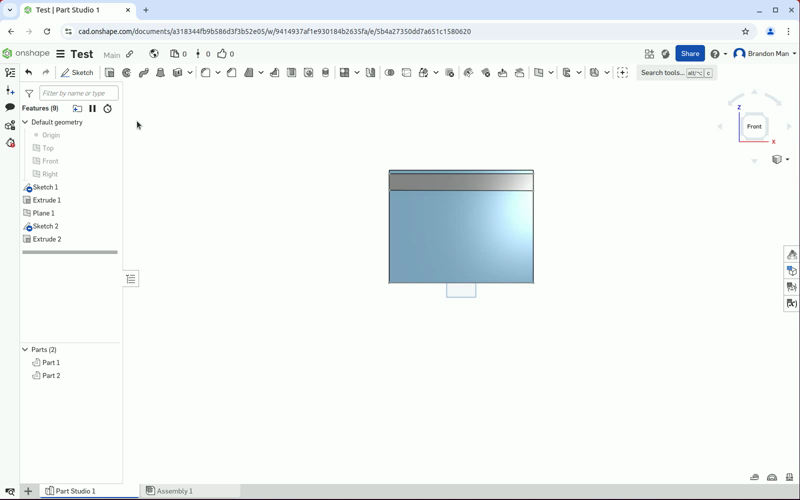
key(shift+7)
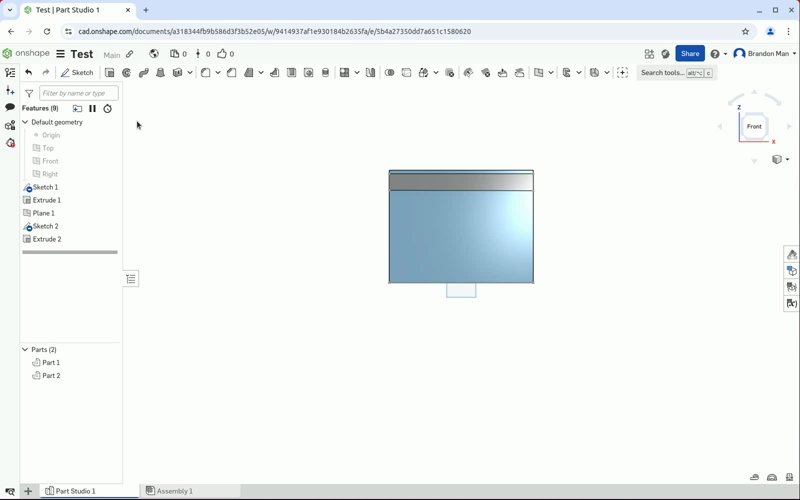
key(left, 2)
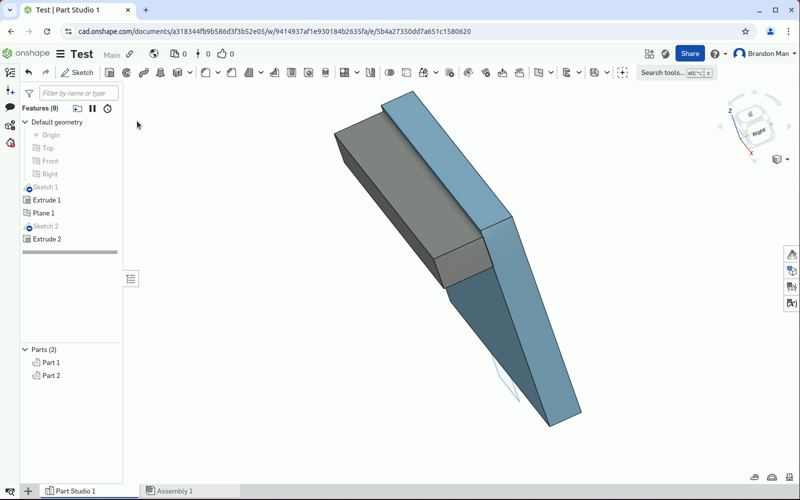
key(down, 2)
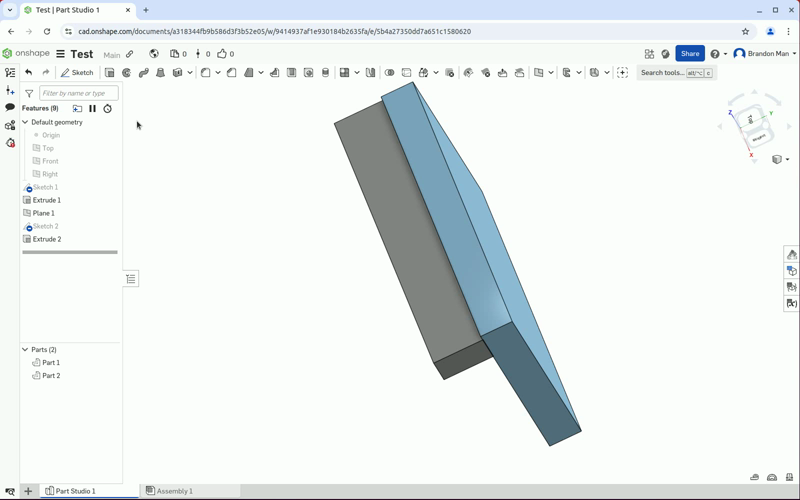
key(up, 2)
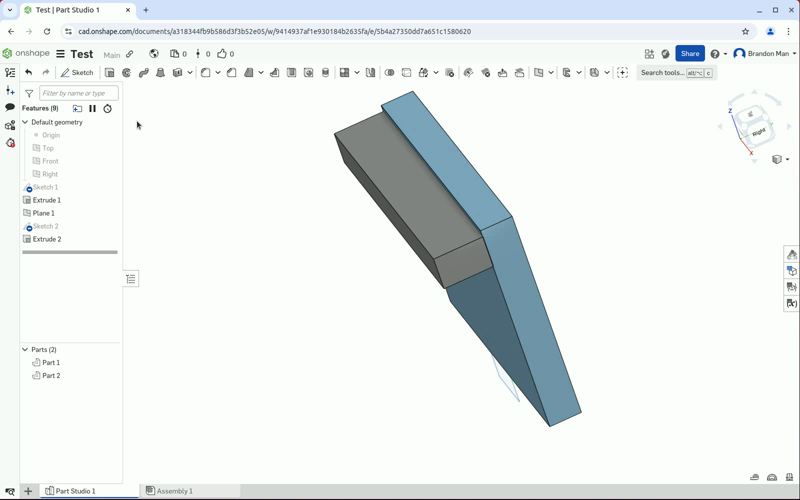
key(right, 2)
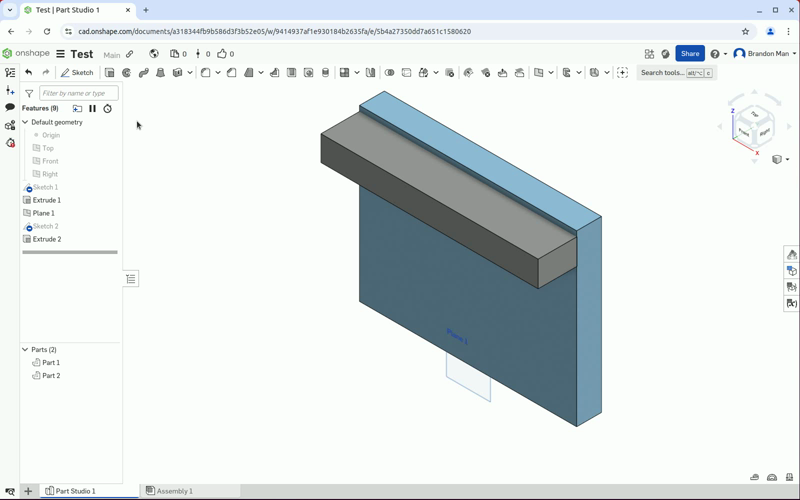
mouse_move(73, 189)
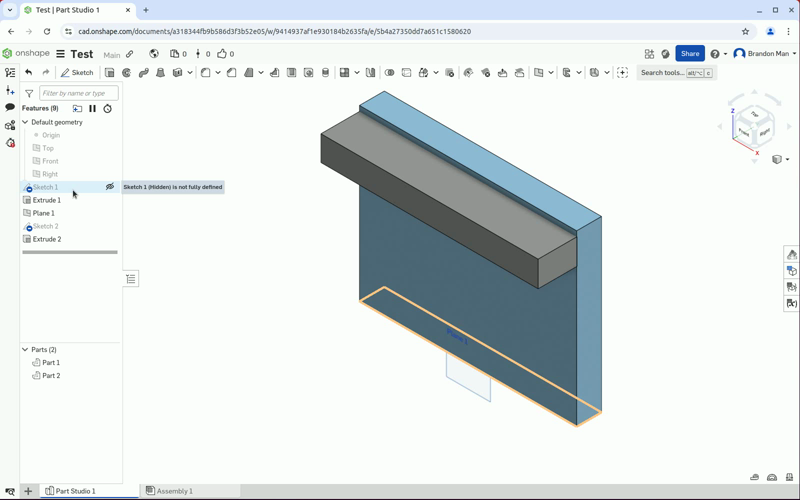
click(73, 189)